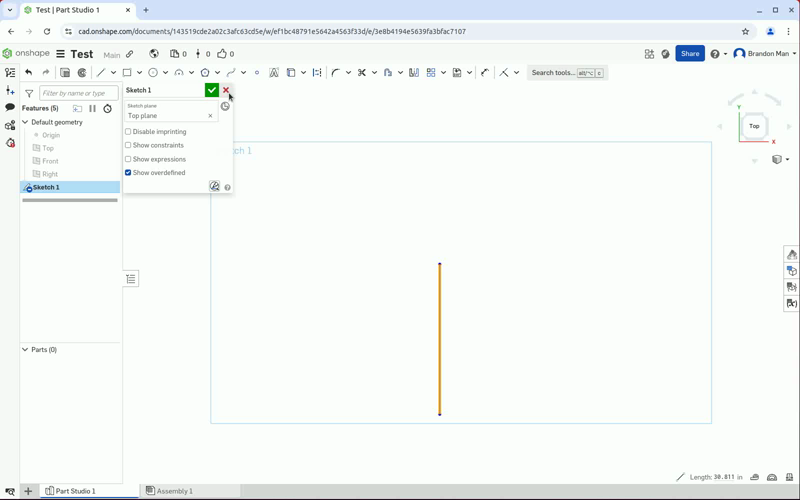
key(shift+h)
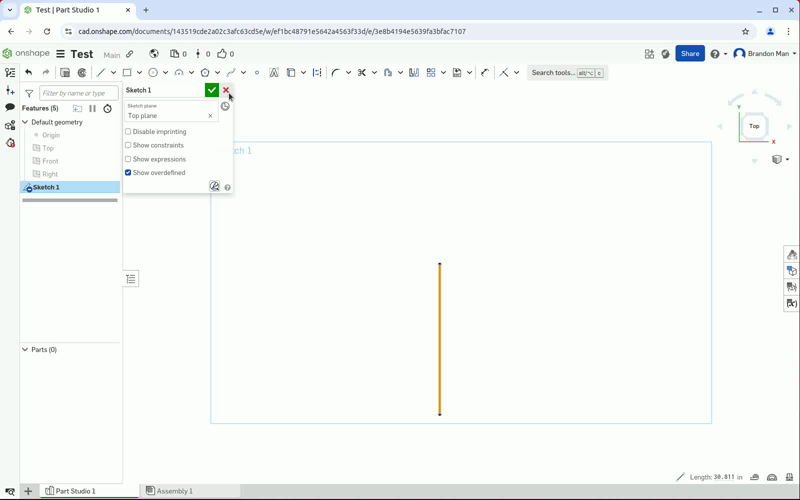
key(shift+s)
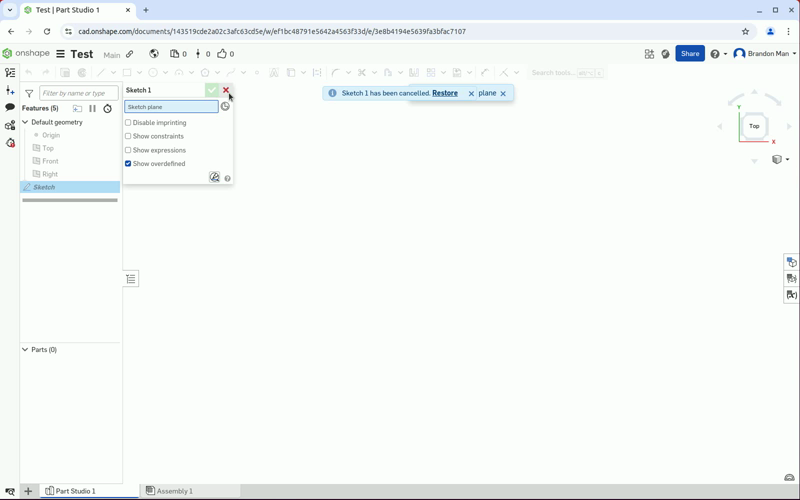
mouse_move(73, 150)
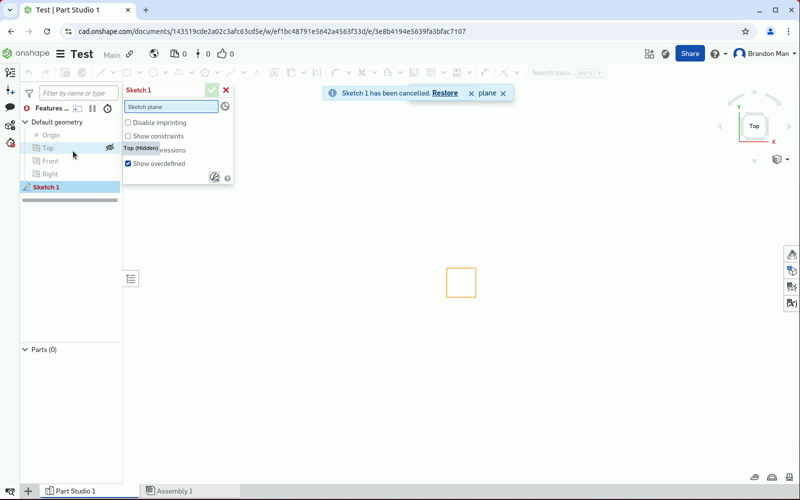
click(73, 150)
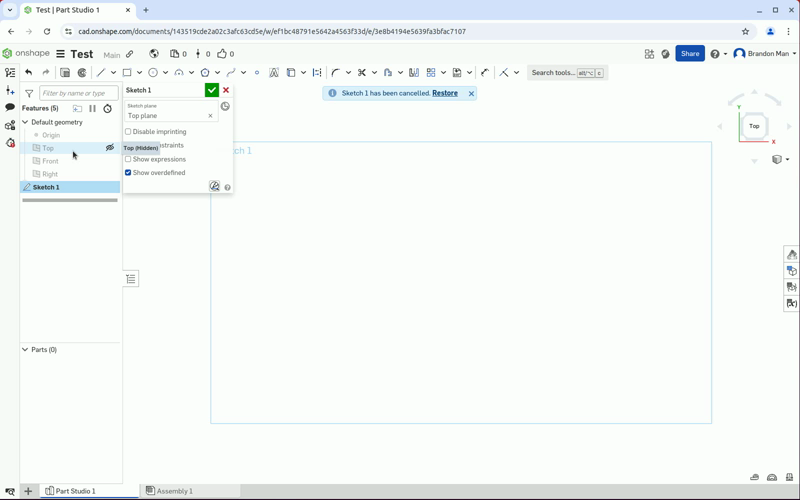
mouse_move(73, 352)
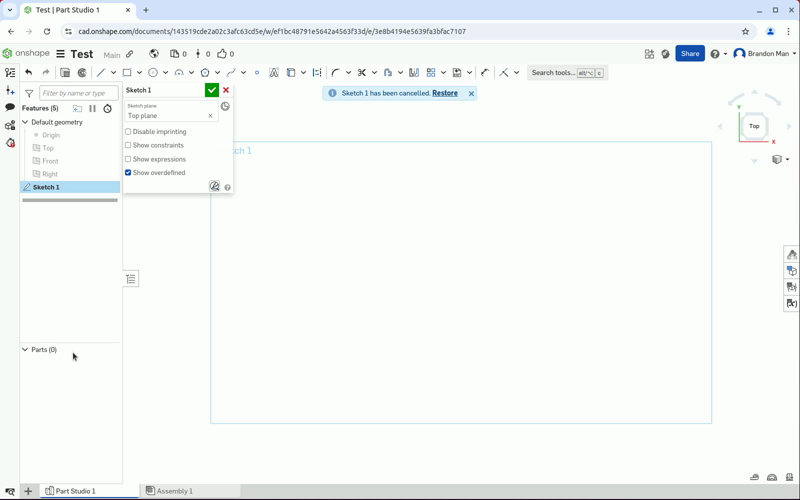
key(y)
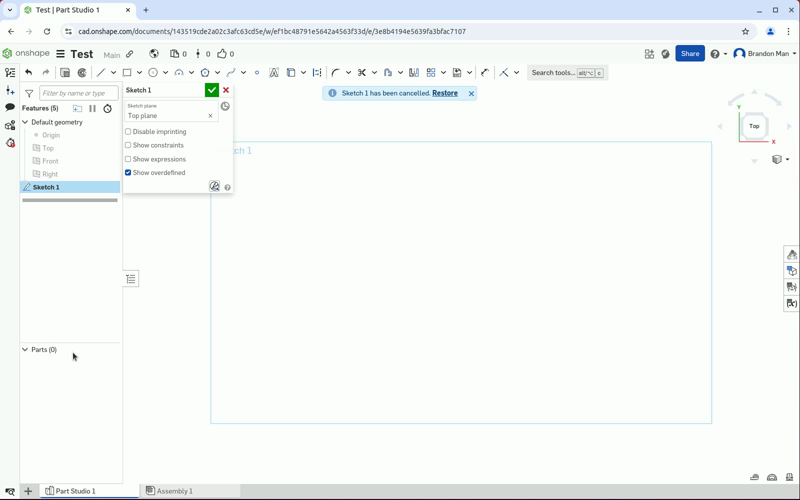
key(l)
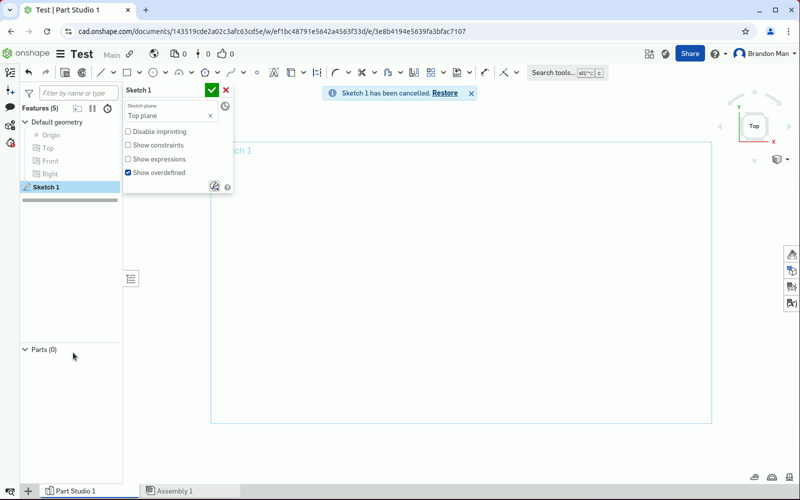
key_down(shift)
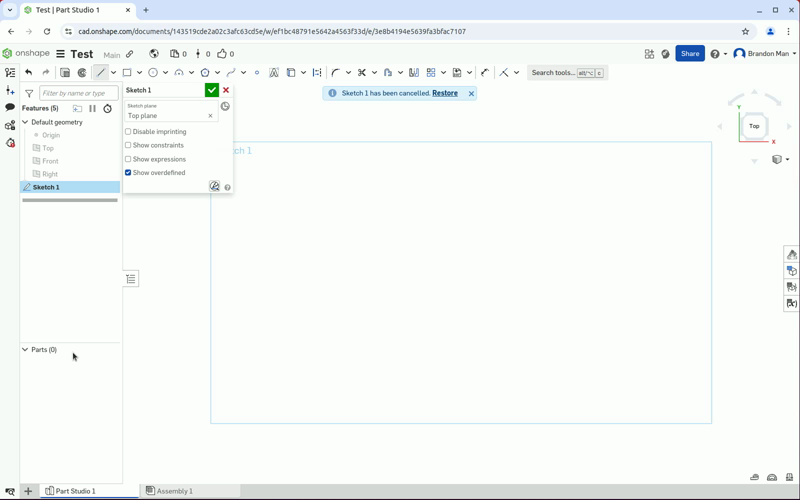
mouse_move(349, 282)
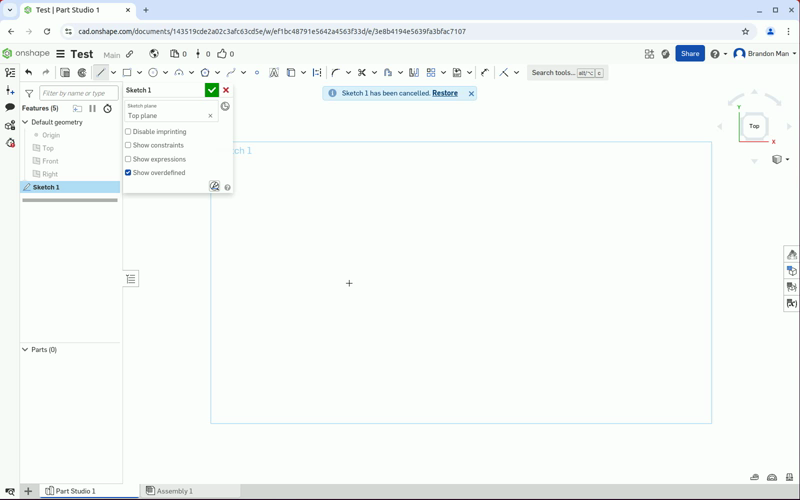
click(349, 282)
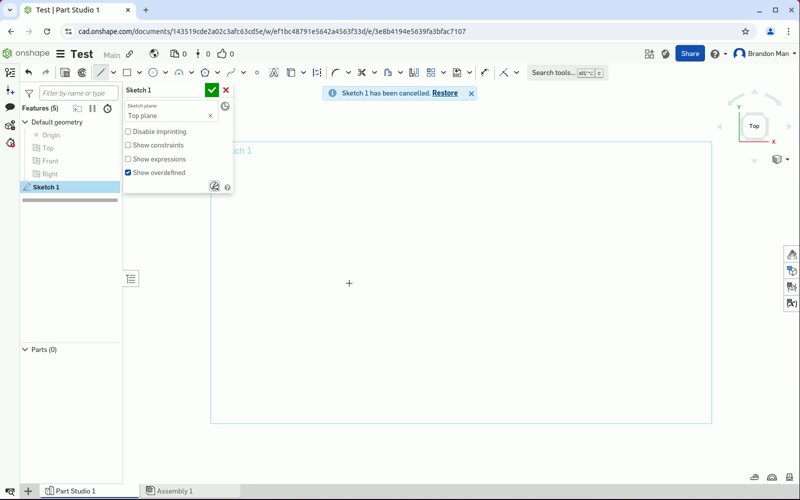
key_up(shift)
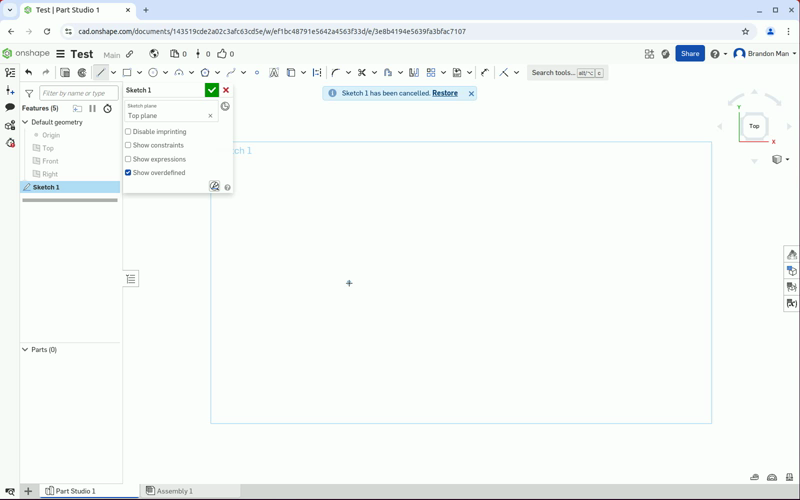
key_down(shift)
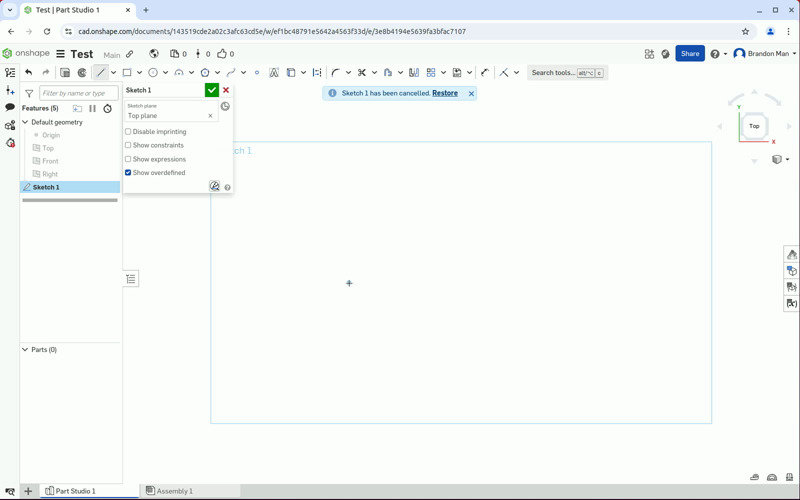
mouse_move(405, 378)
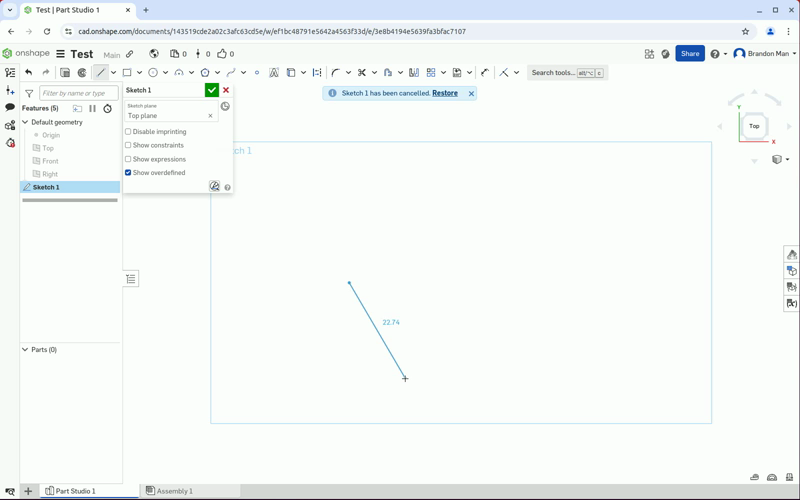
click(405, 378)
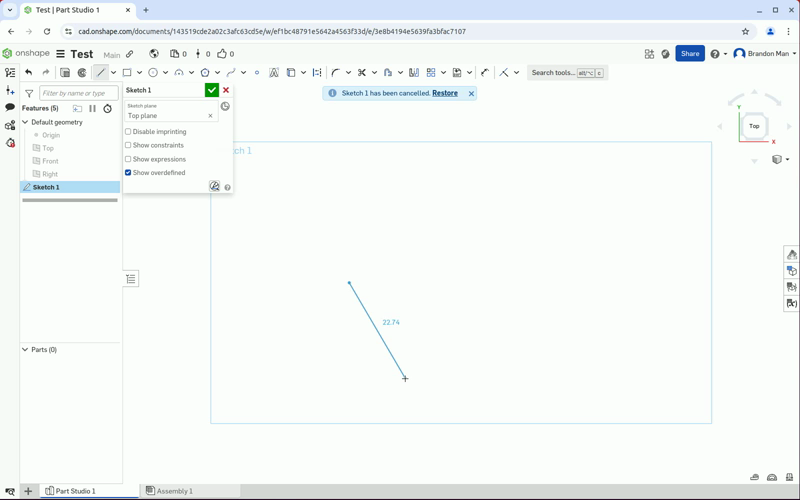
key_up(shift)
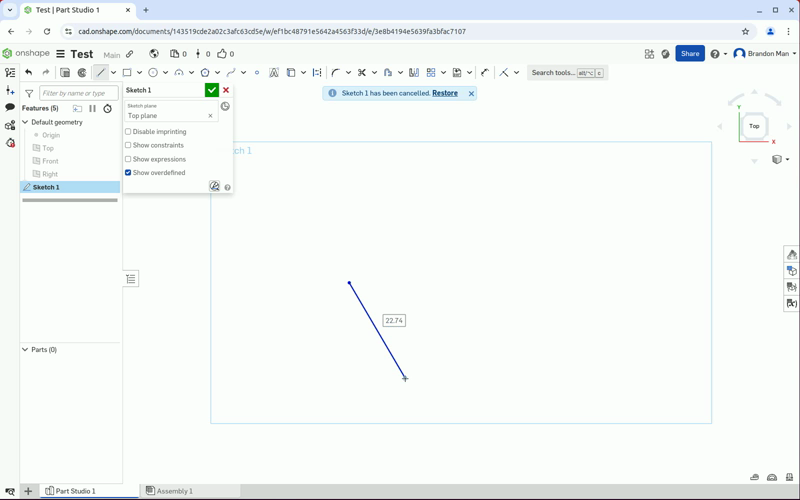
key_down(shift)
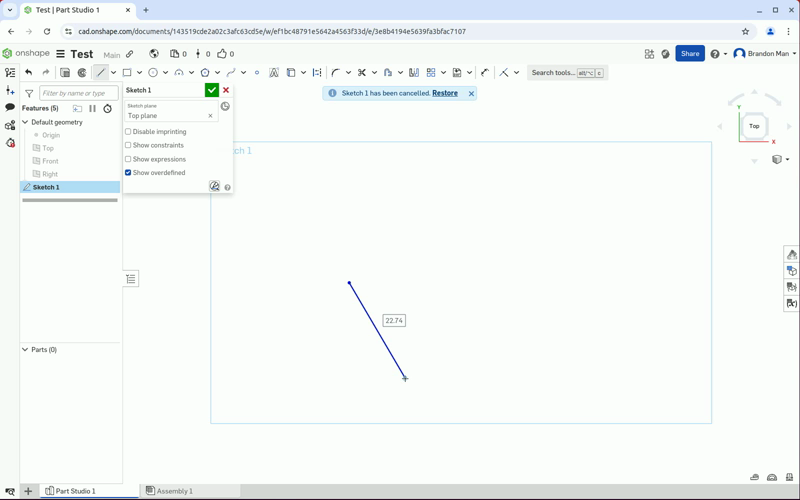
mouse_move(514, 378)
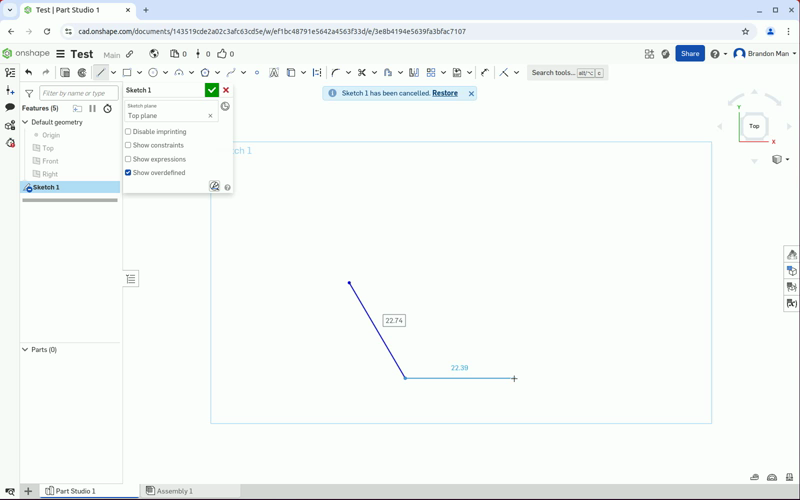
click(514, 378)
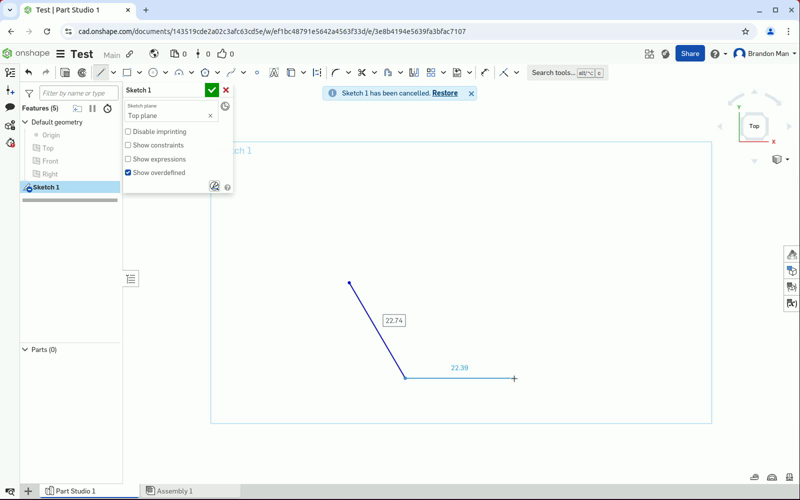
key_up(shift)
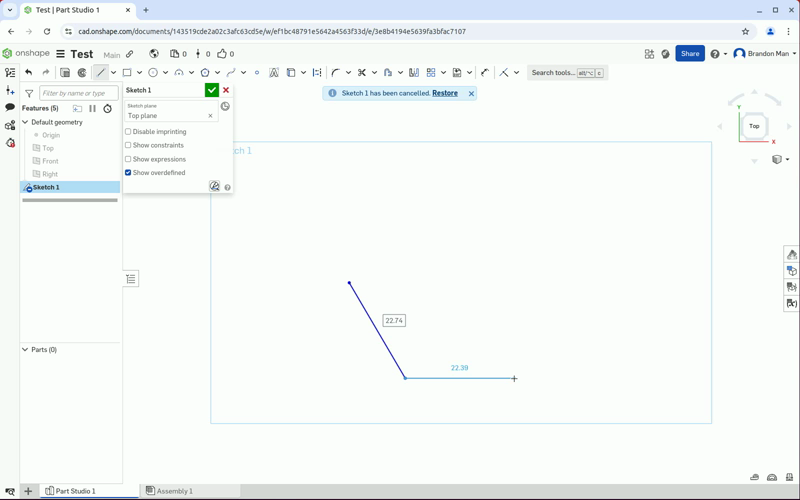
key_down(shift)
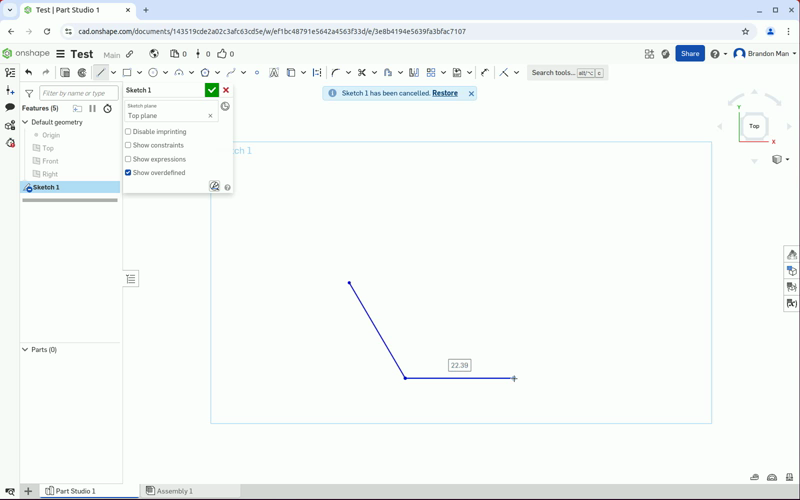
mouse_move(569, 282)
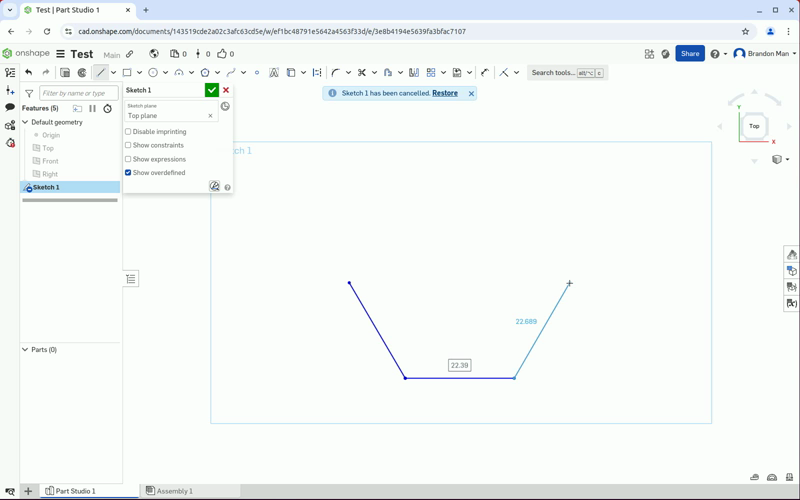
click(569, 282)
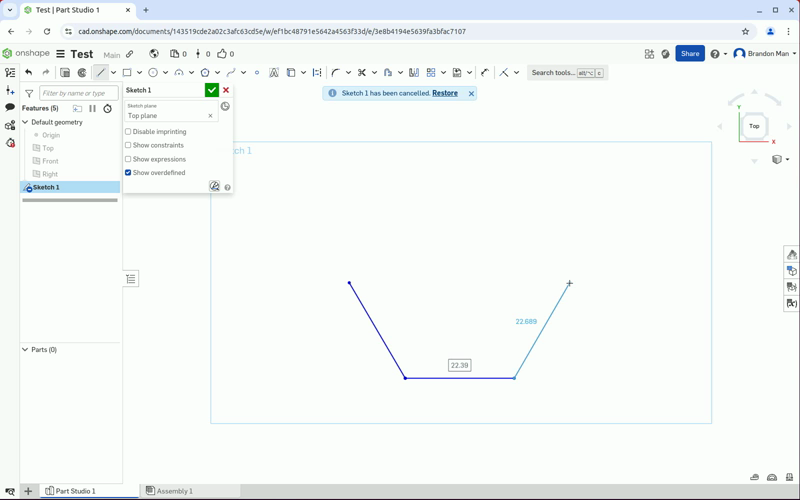
key_up(shift)
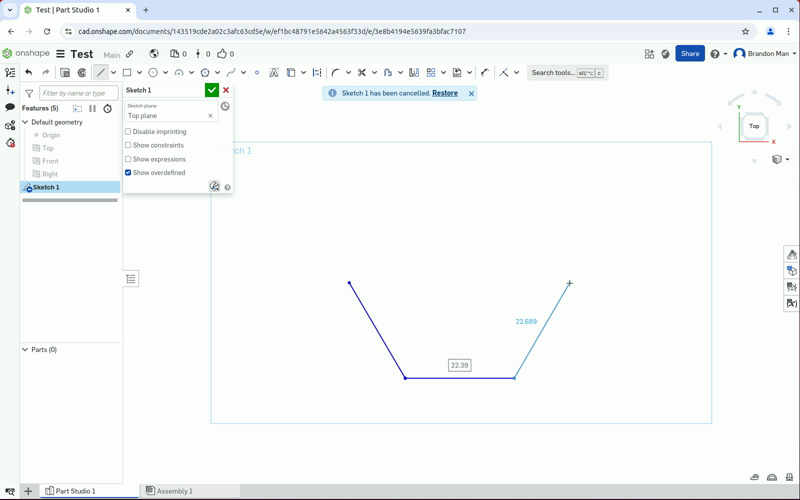
key_down(shift)
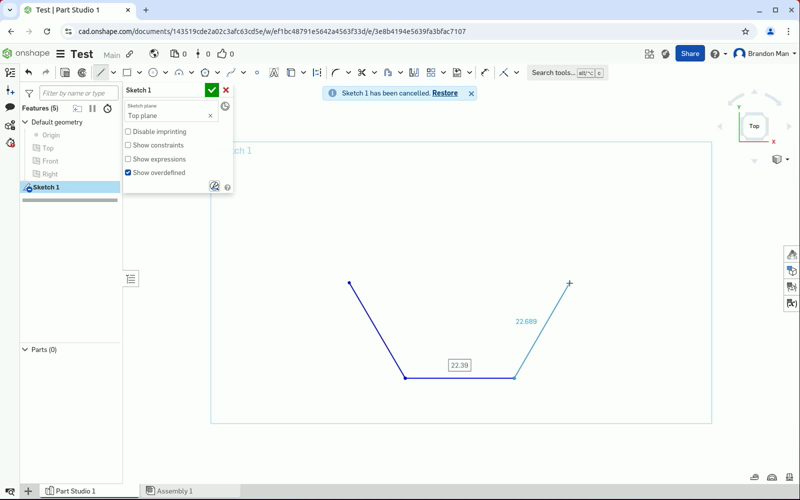
mouse_move(514, 187)
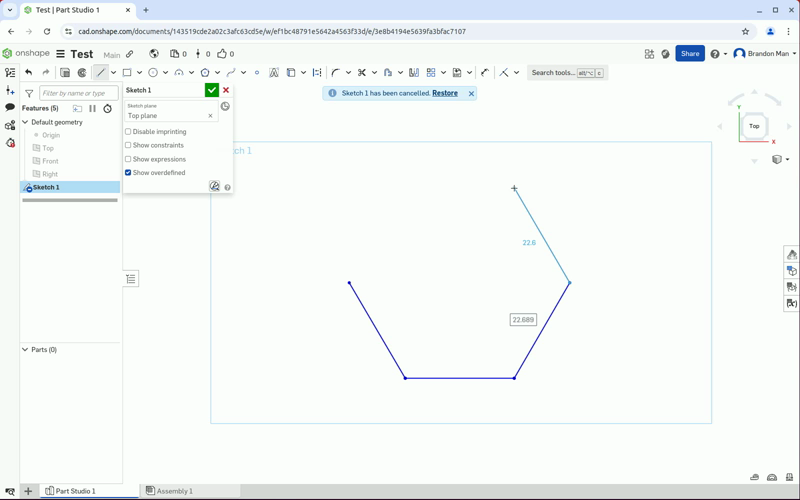
click(514, 187)
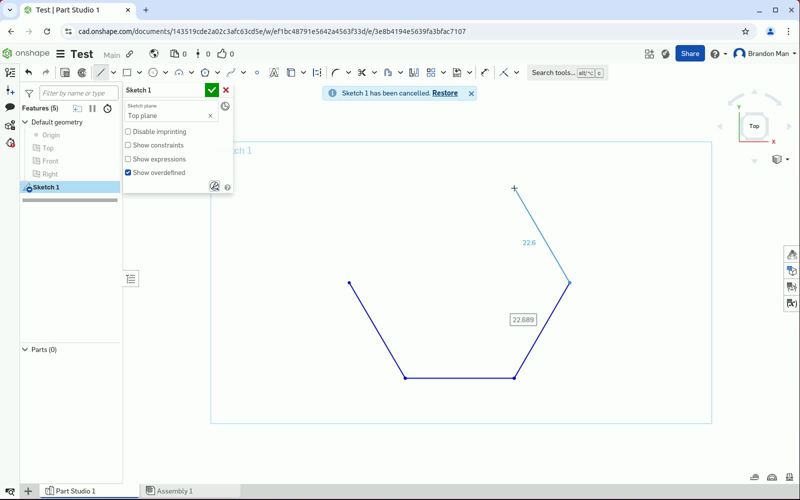
key_up(shift)
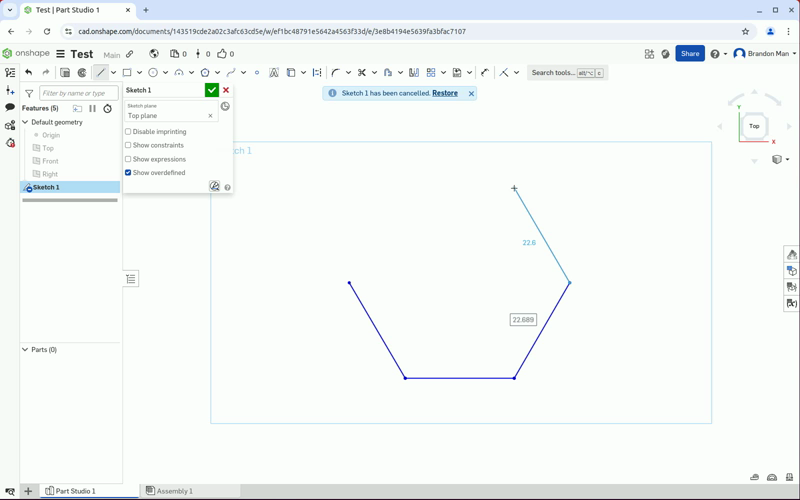
key_down(shift)
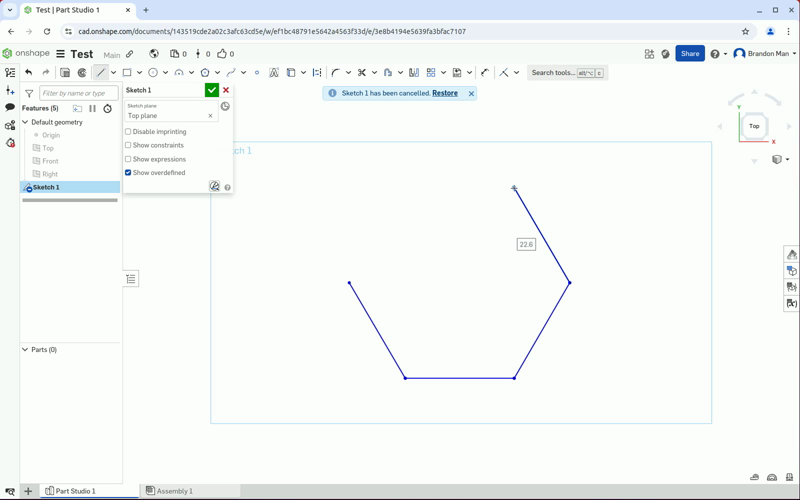
mouse_move(405, 187)
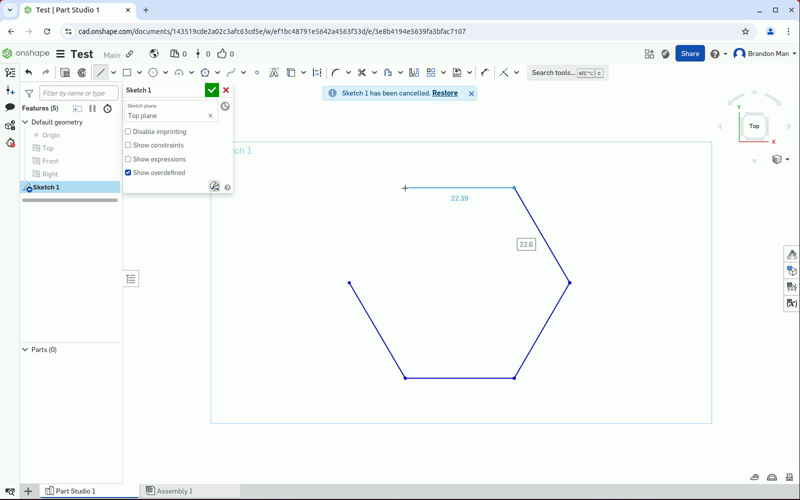
click(405, 187)
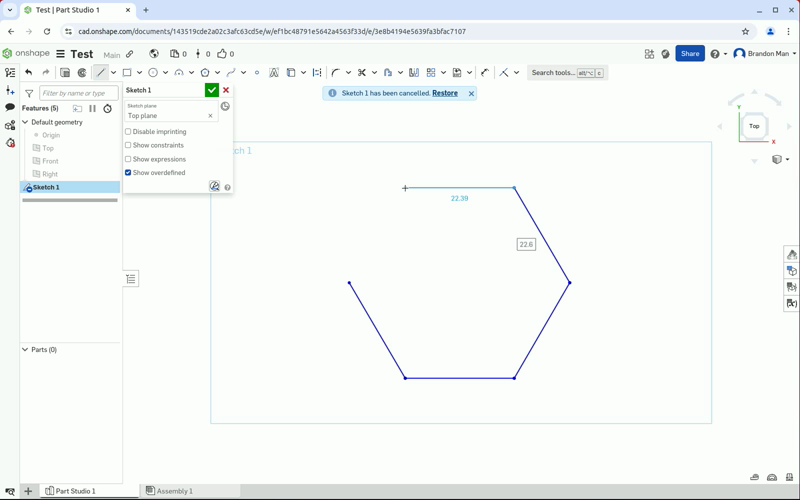
key_up(shift)
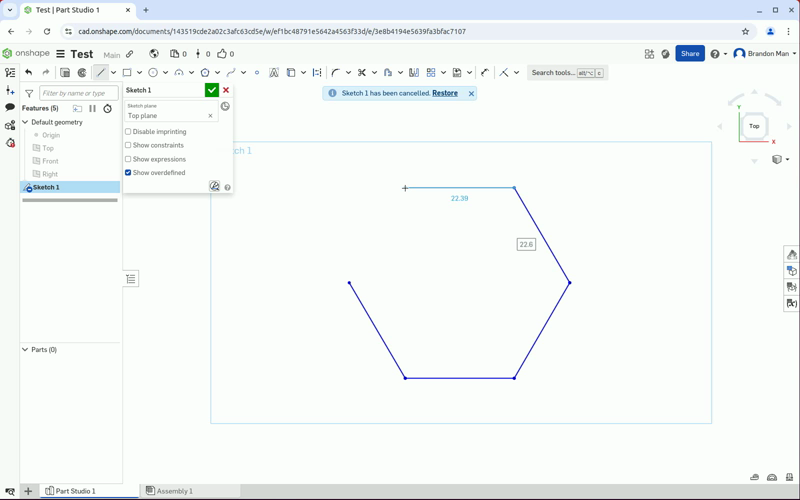
key_down(shift)
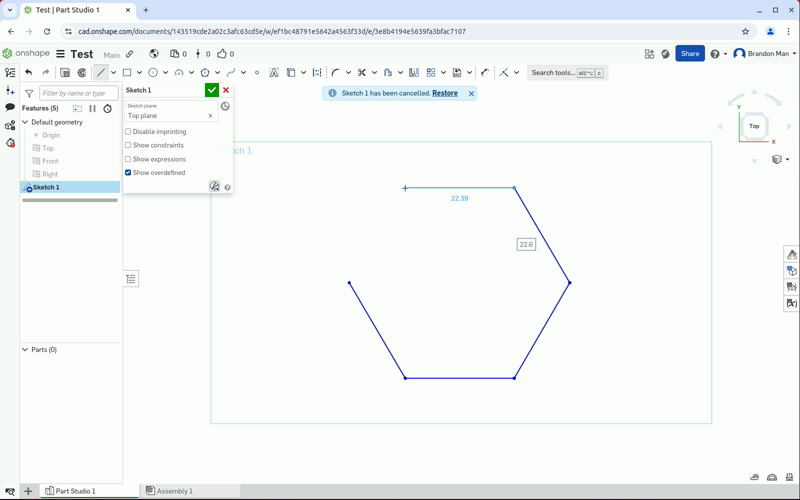
mouse_move(349, 282)
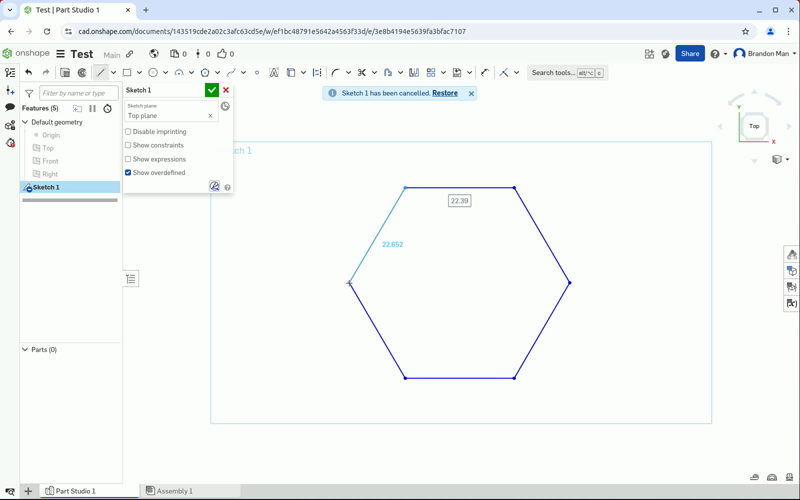
key_up(shift)
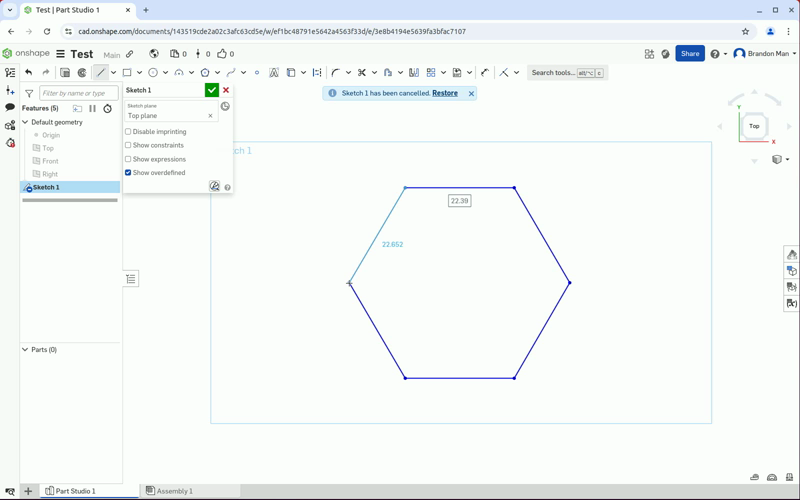
click(349, 282)
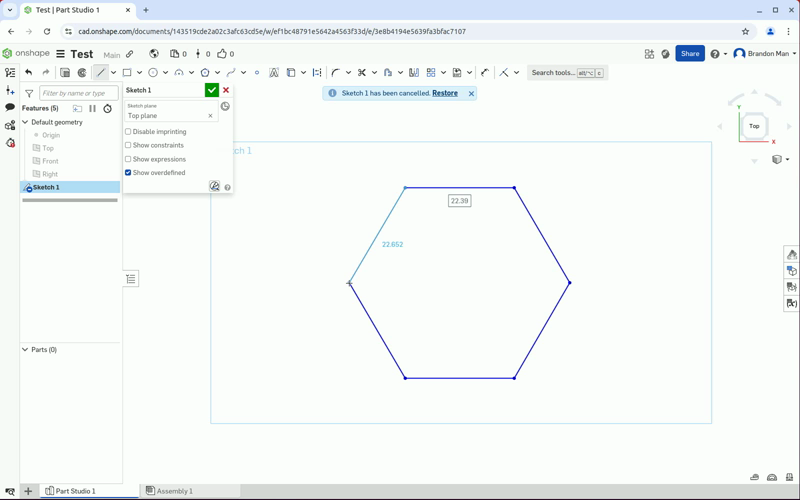
key(esc)
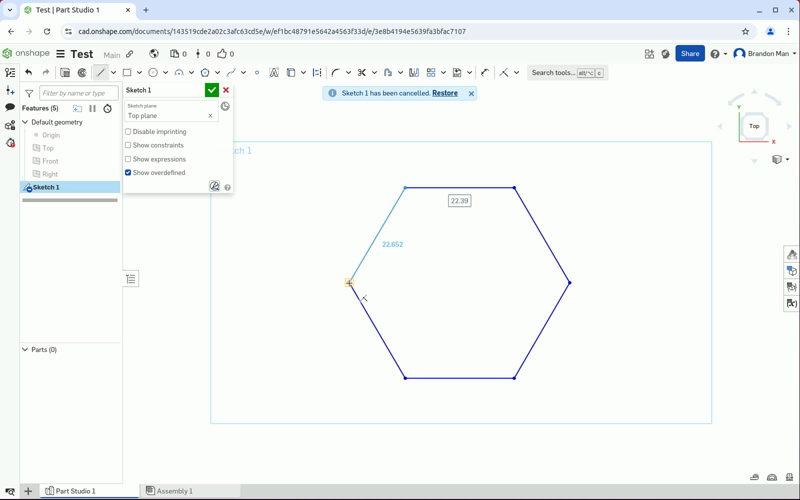
mouse_move(440, 340)
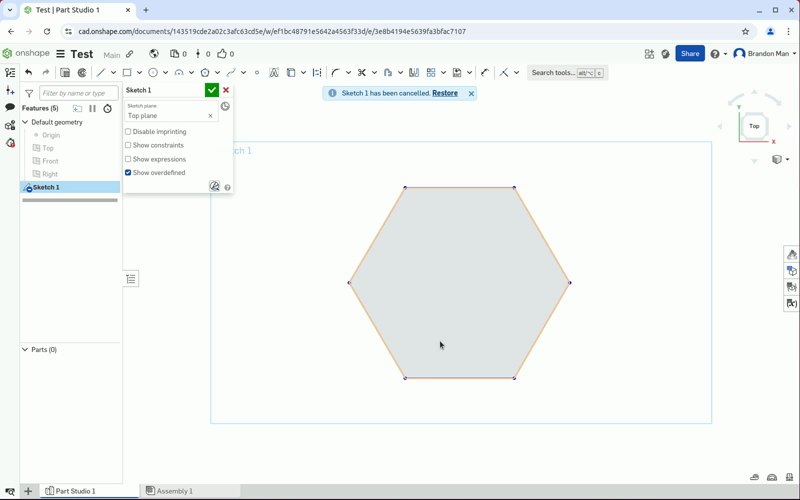
click(440, 340)
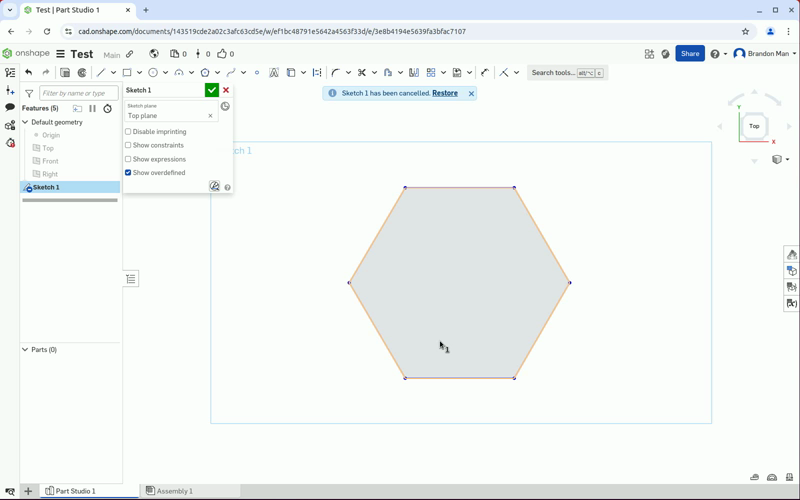
mouse_move(73, 352)
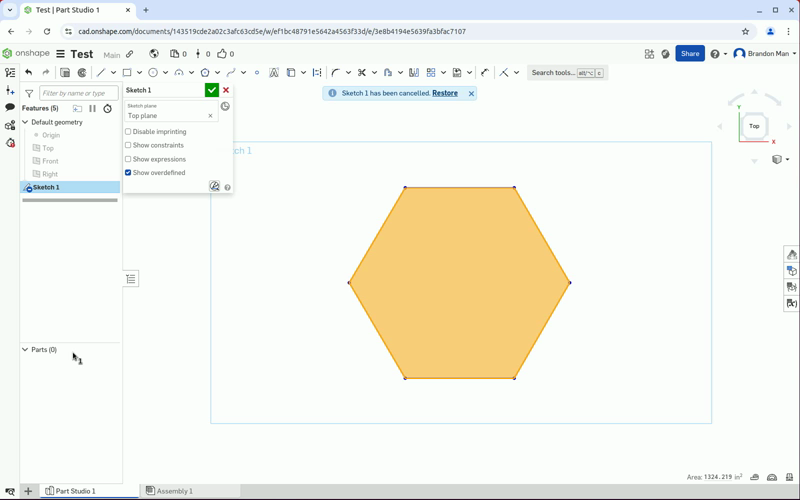
key(shift+y)
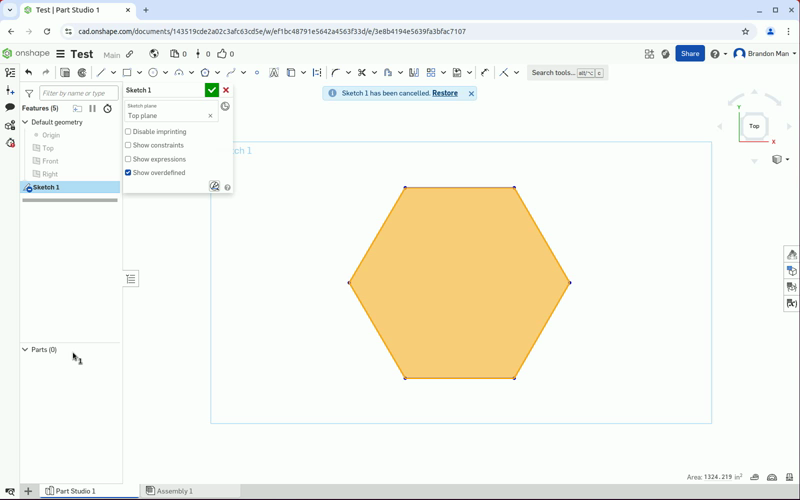
key(shift+e)
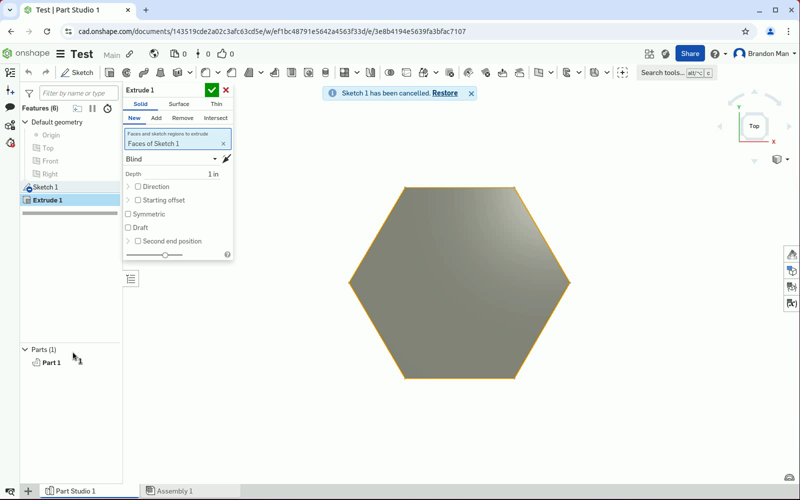
mouse_move(143, 106)
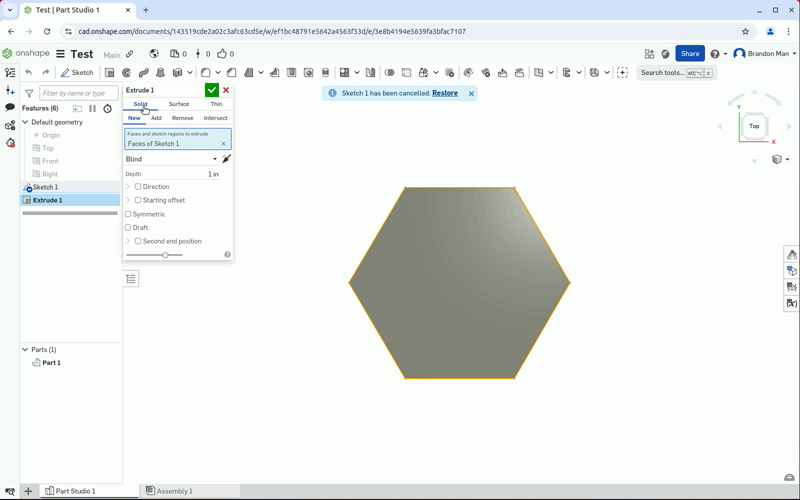
click(143, 106)
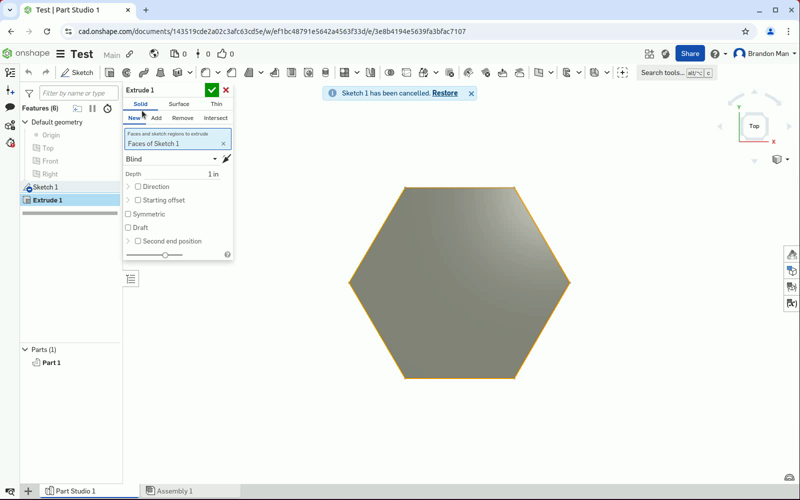
mouse_move(137, 120)
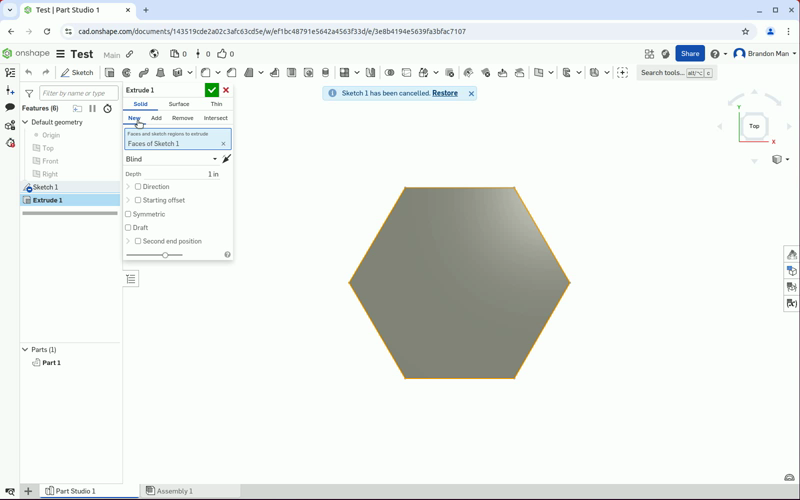
click(137, 120)
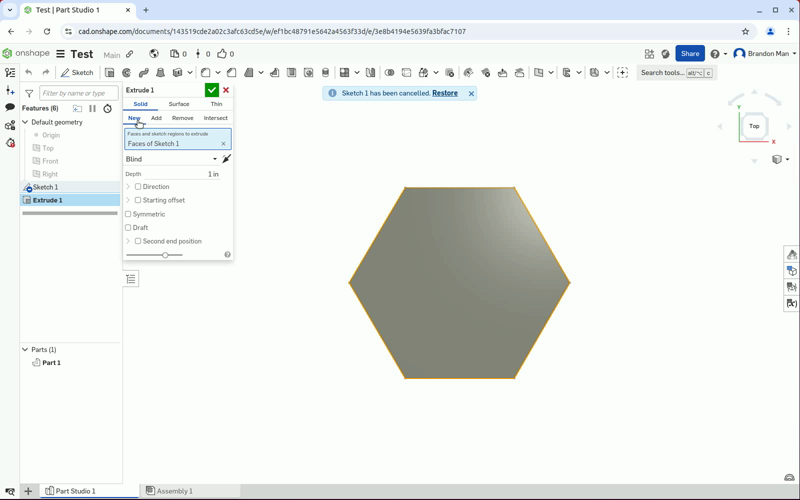
key(tab, 4)
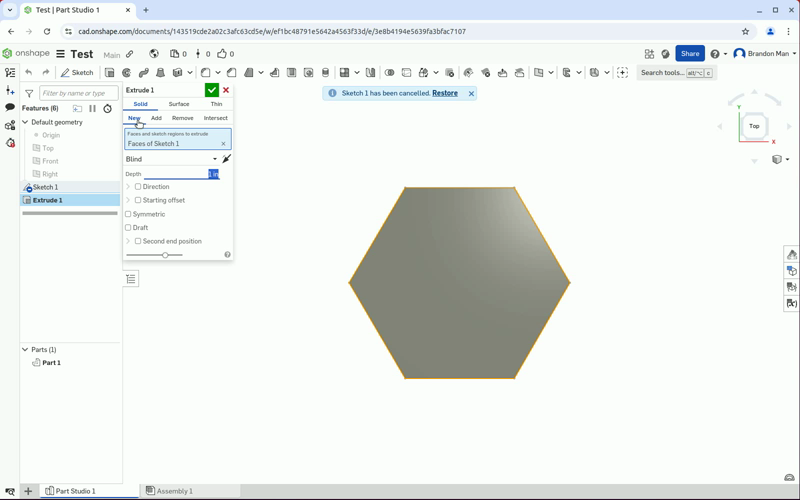
text(15.405)
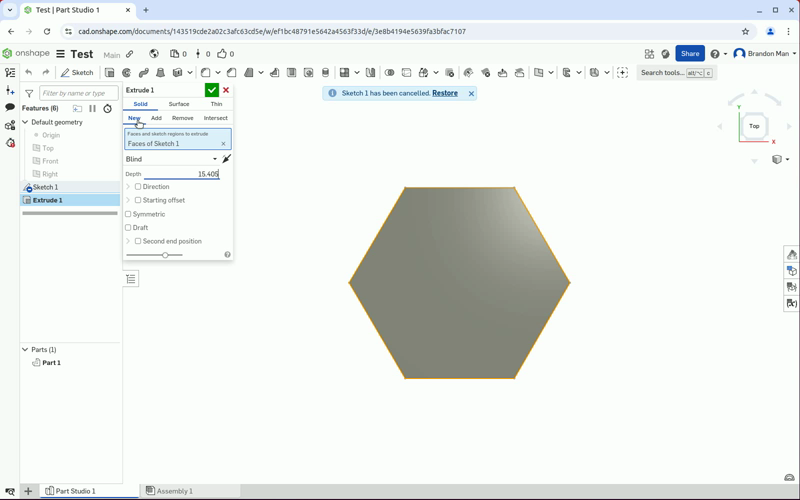
key(enter)
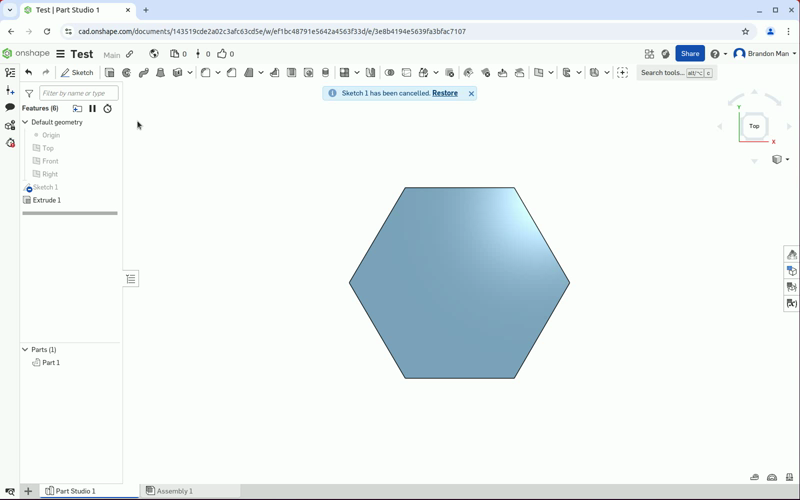
key(shift+h)
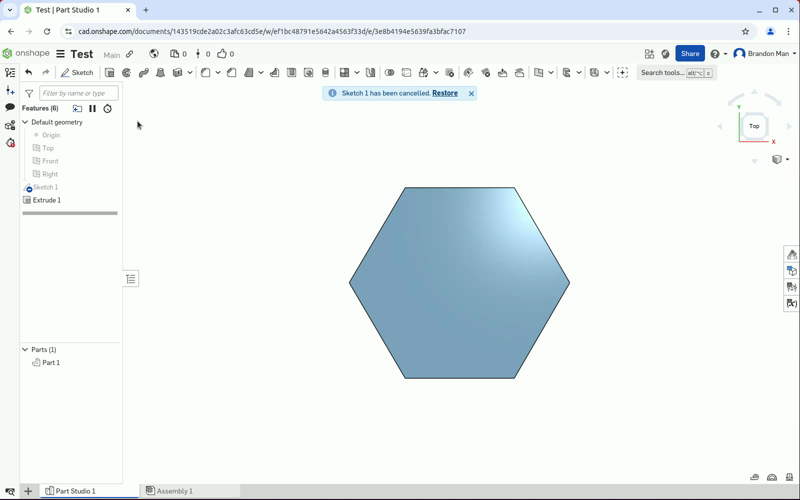
key(shift+h)
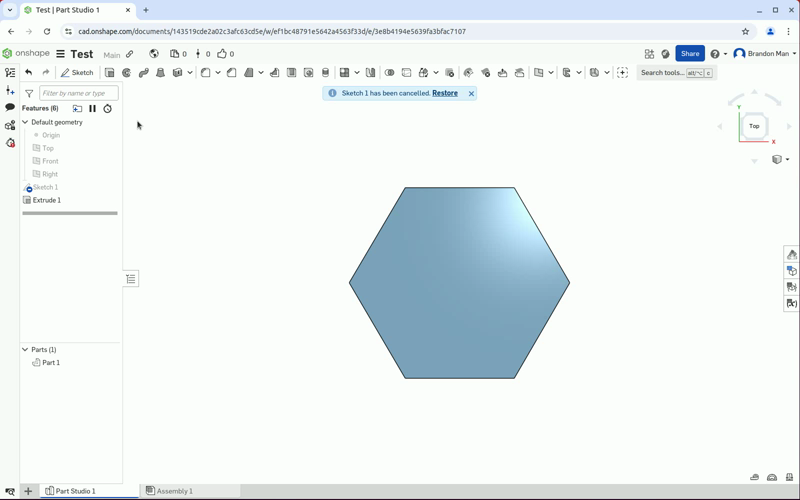
mouse_move(73, 189)
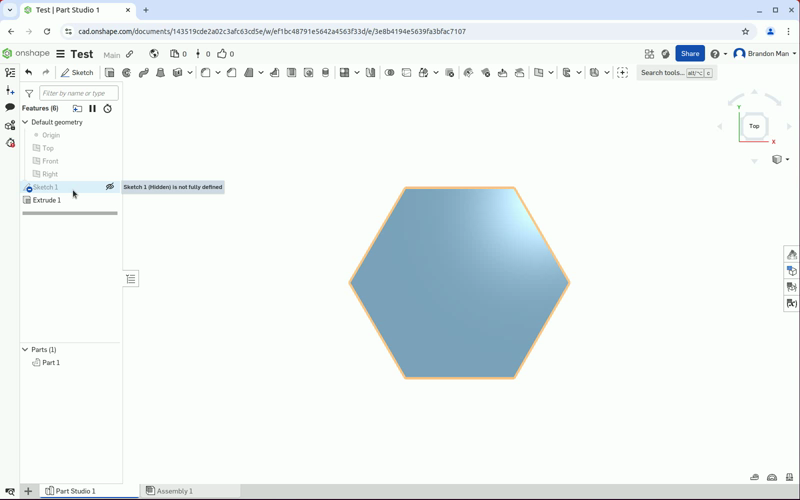
click(73, 189)
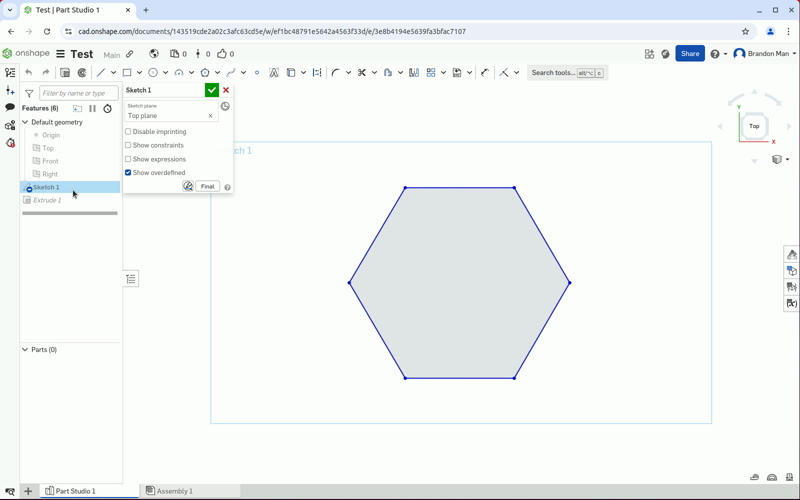
mouse_move(229, 92)
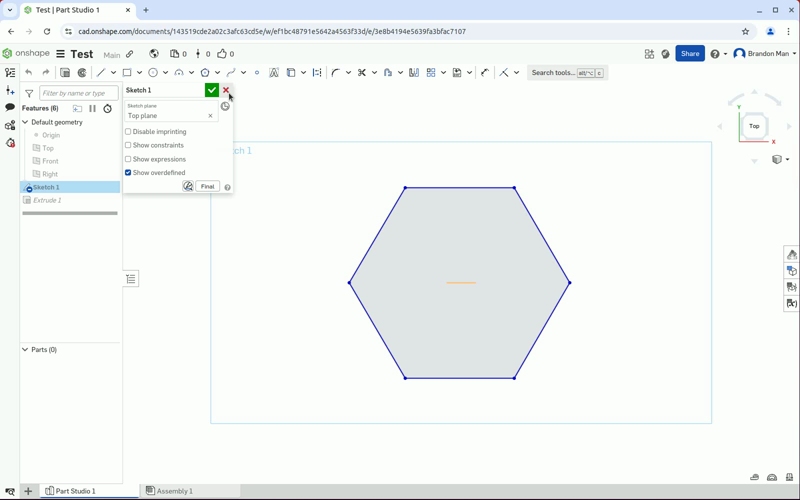
click(229, 92)
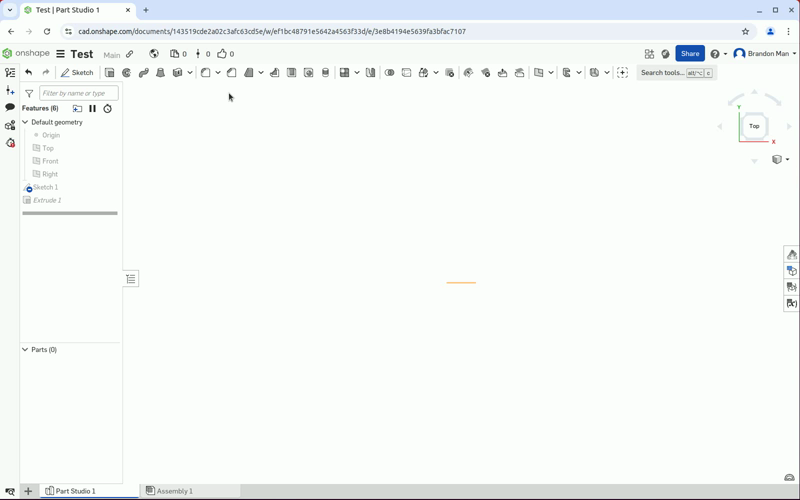
mouse_move(541, 75)
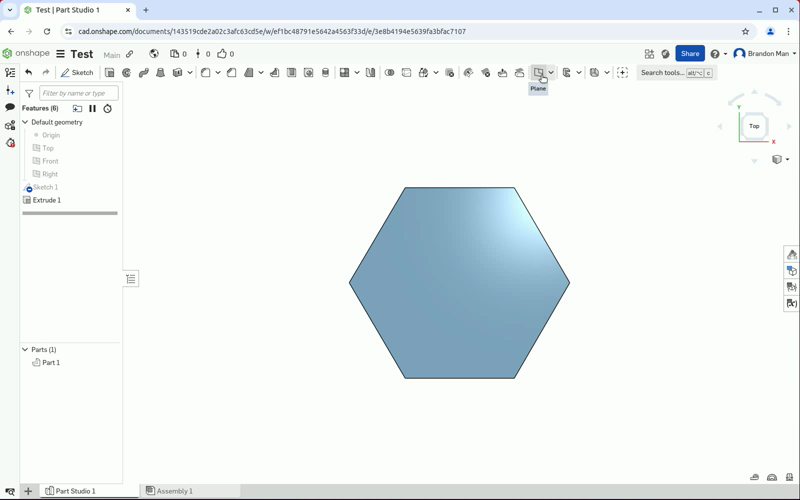
click(541, 75)
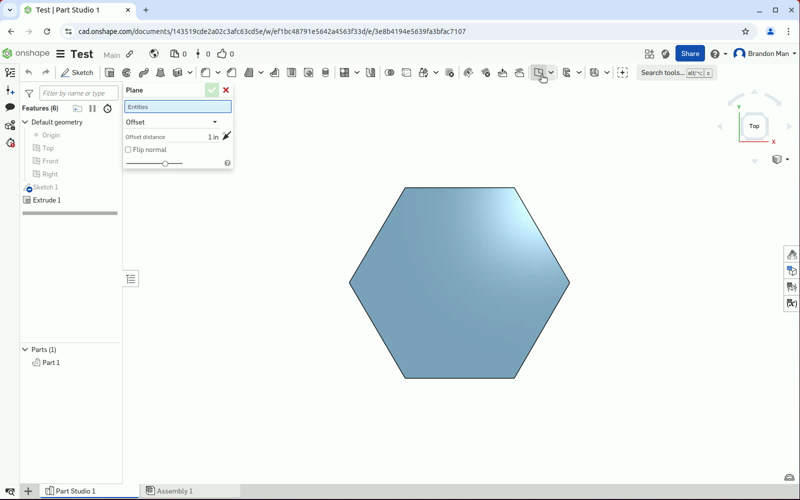
mouse_move(73, 150)
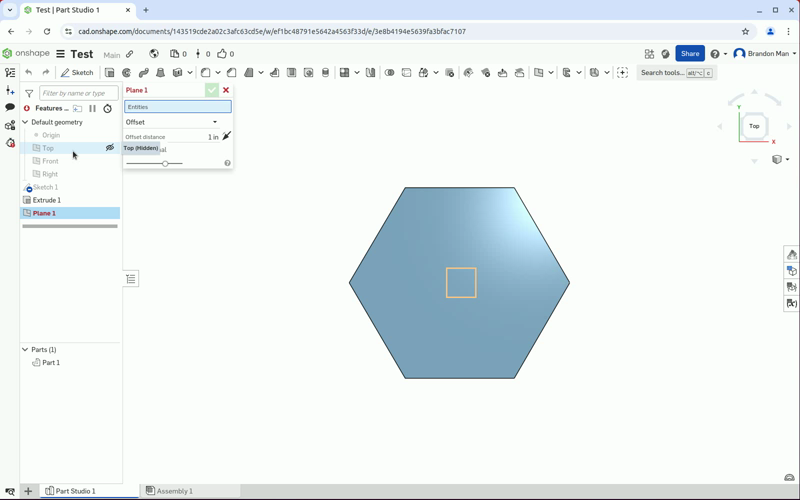
click(73, 150)
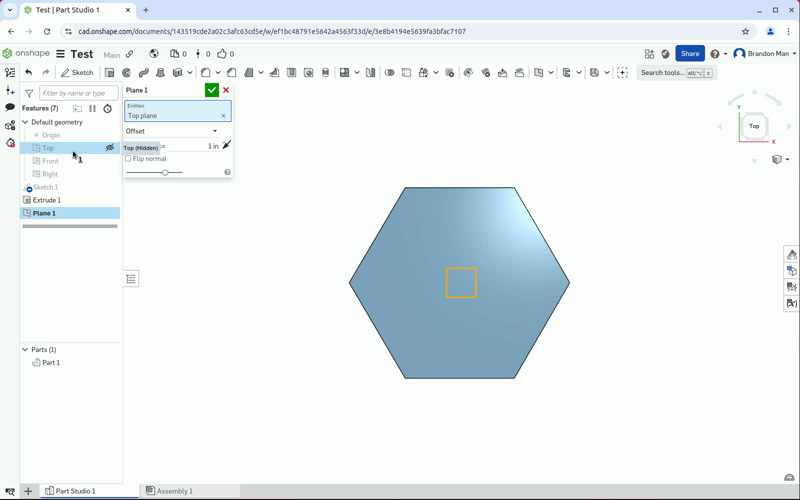
key(tab, 2)
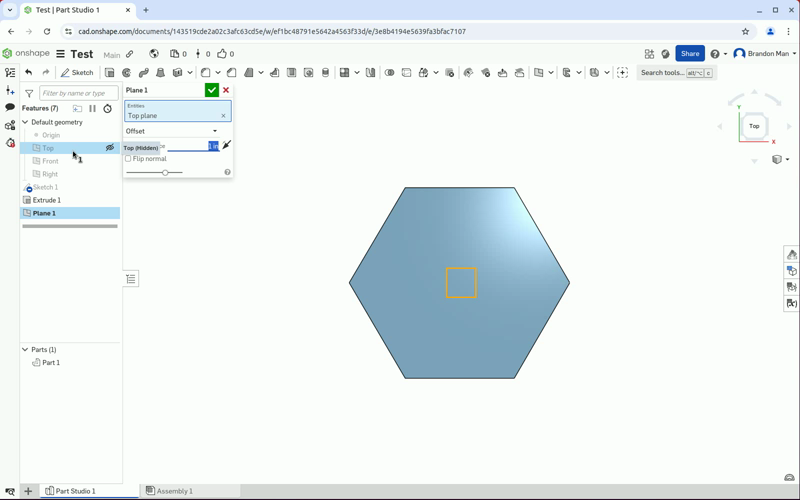
text(15.405)
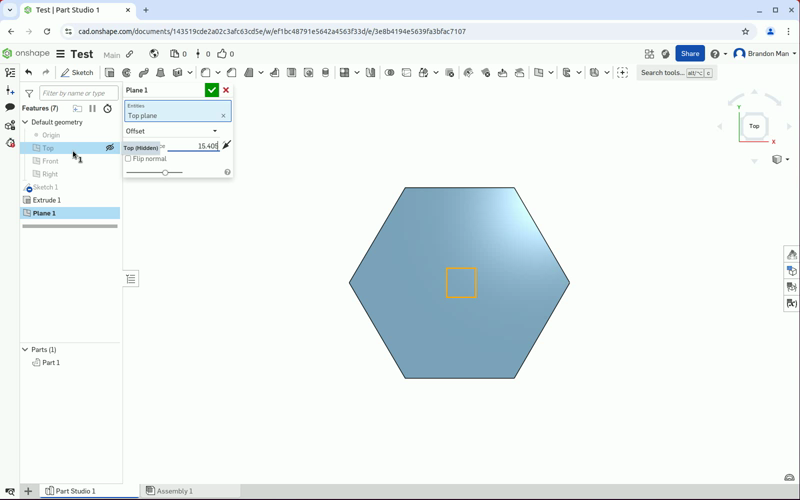
key(enter, 2)
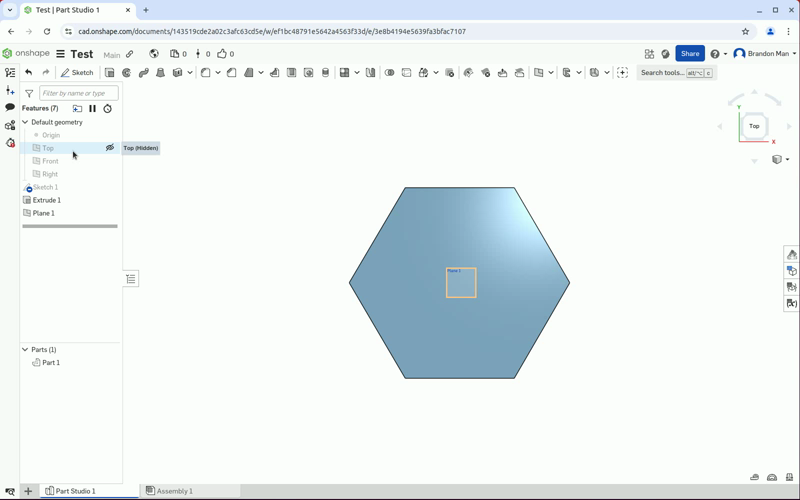
key(shift+s)
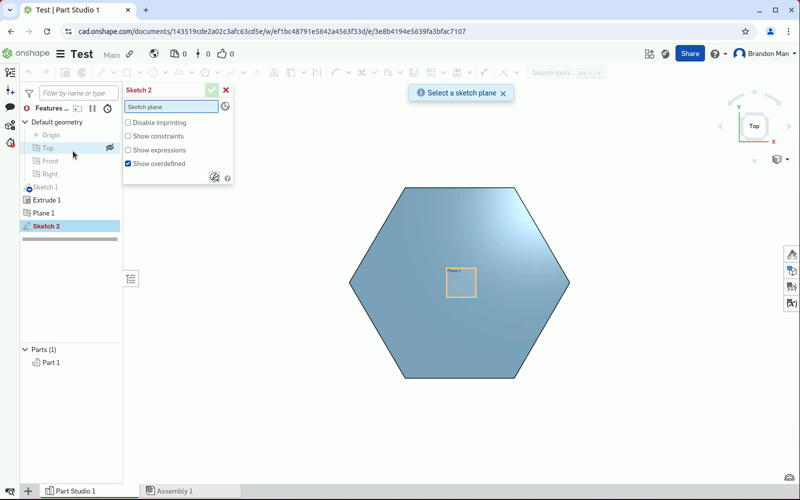
mouse_move(73, 215)
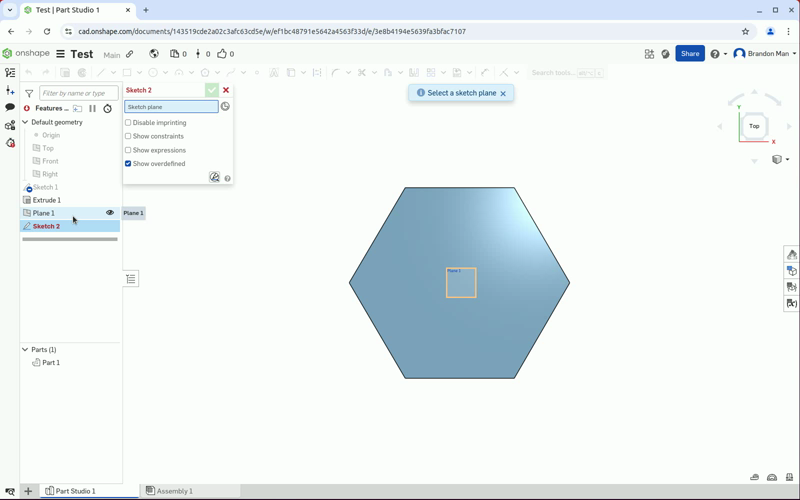
click(73, 215)
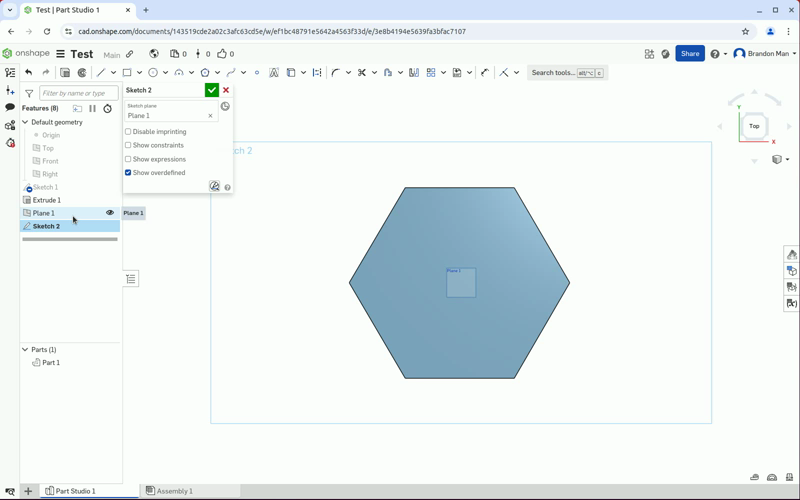
mouse_move(73, 352)
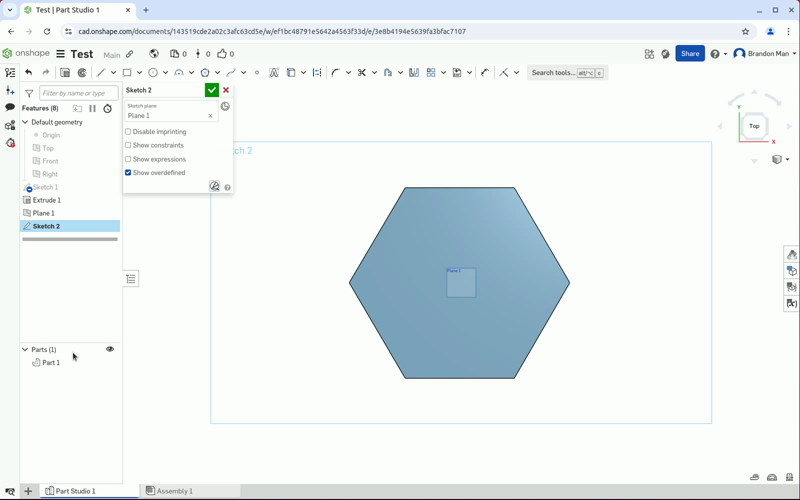
key(y)
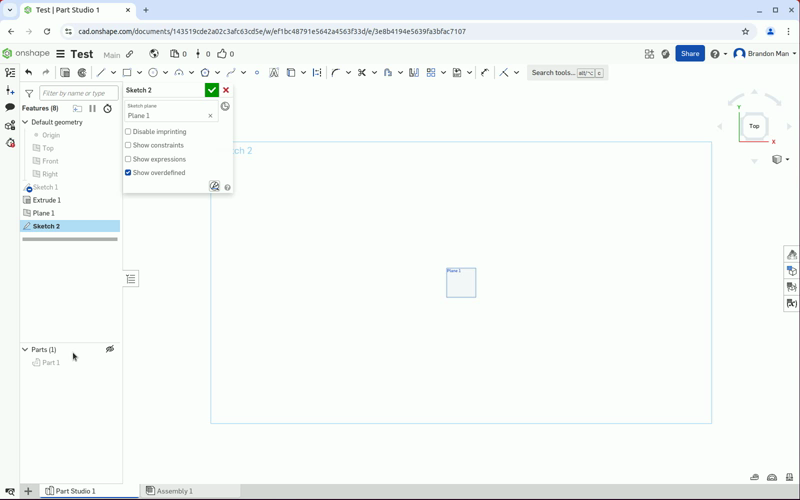
key(c)
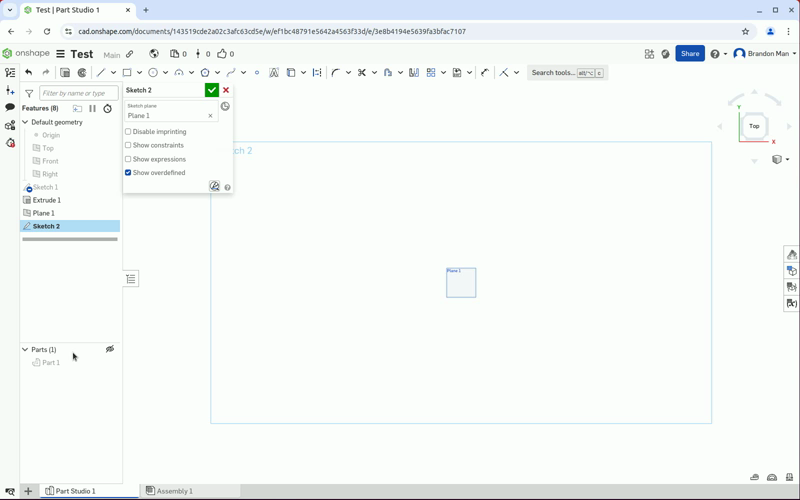
key_down(shift)
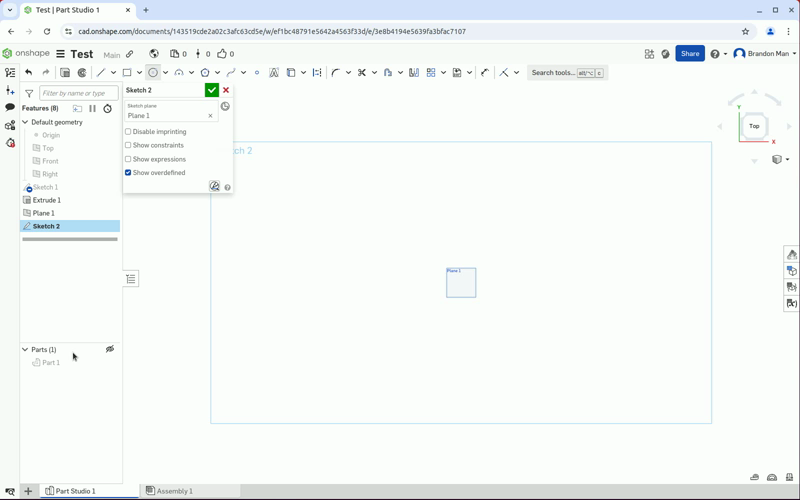
mouse_move(461, 282)
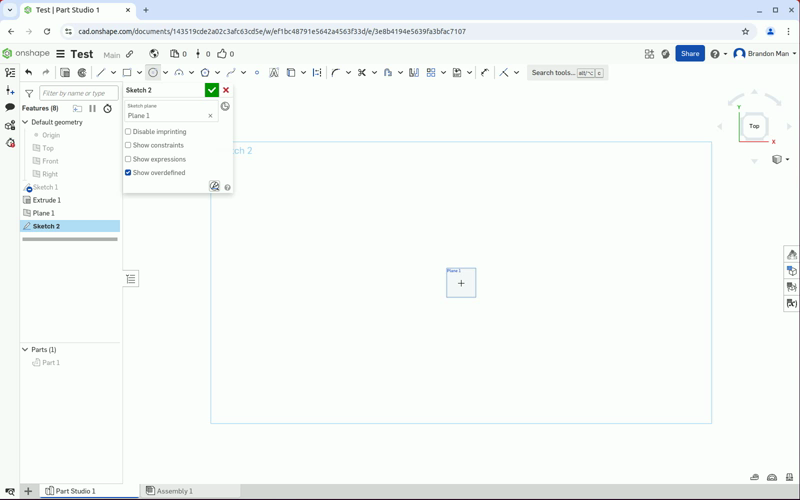
click(461, 282)
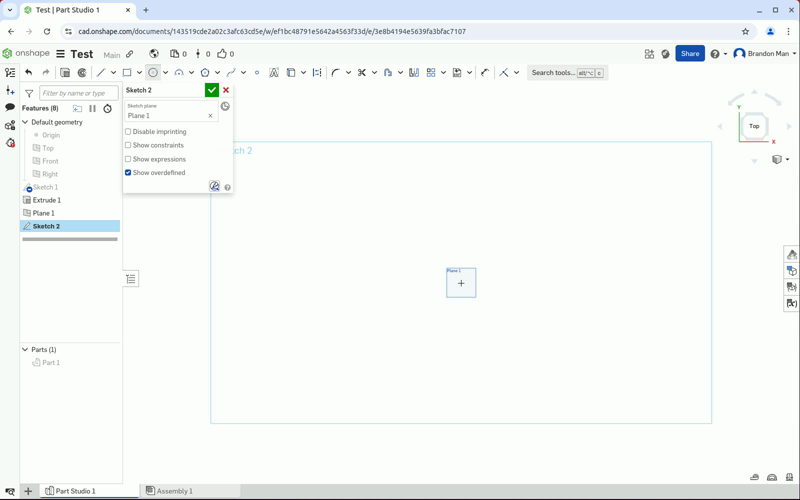
key_up(shift)
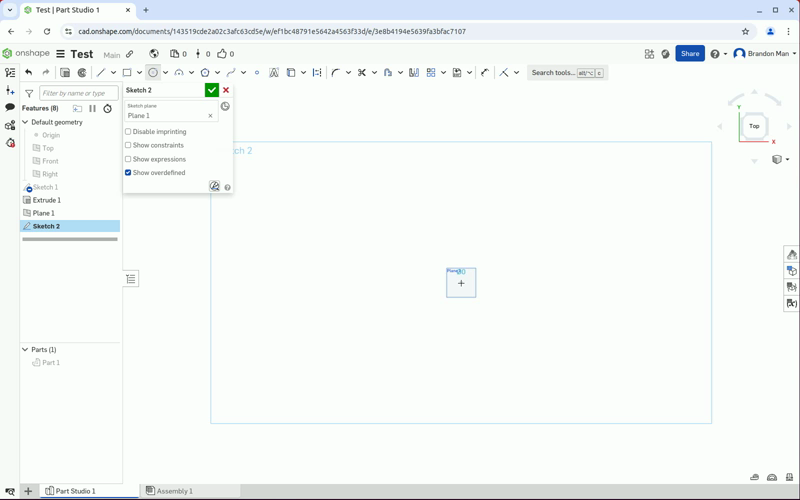
mouse_move(552, 282)
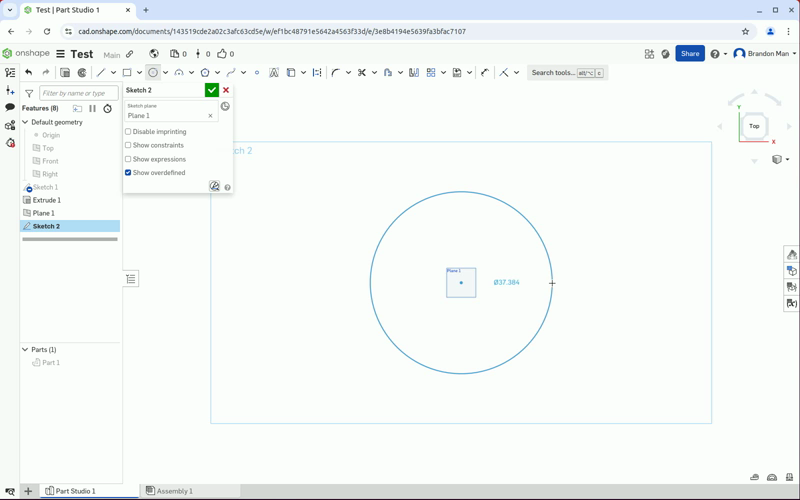
click(552, 282)
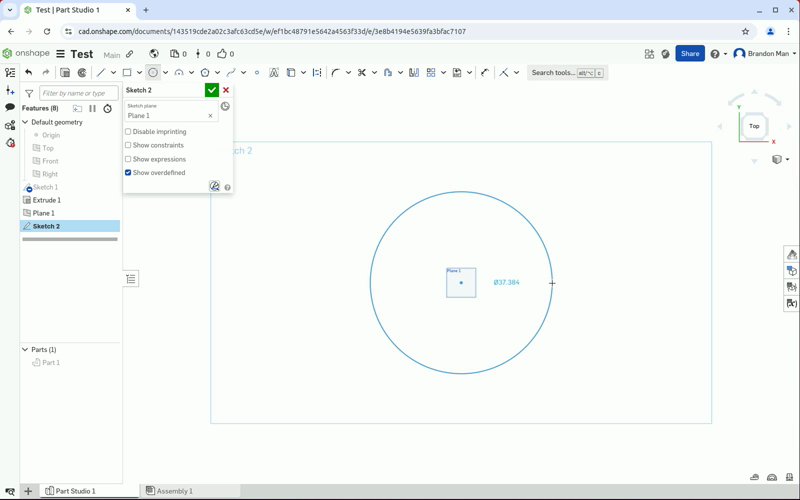
key(esc)
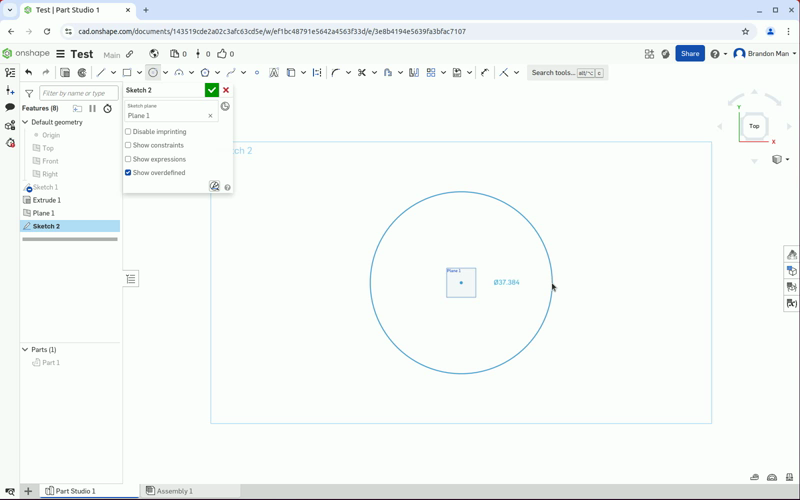
mouse_move(392, 280)
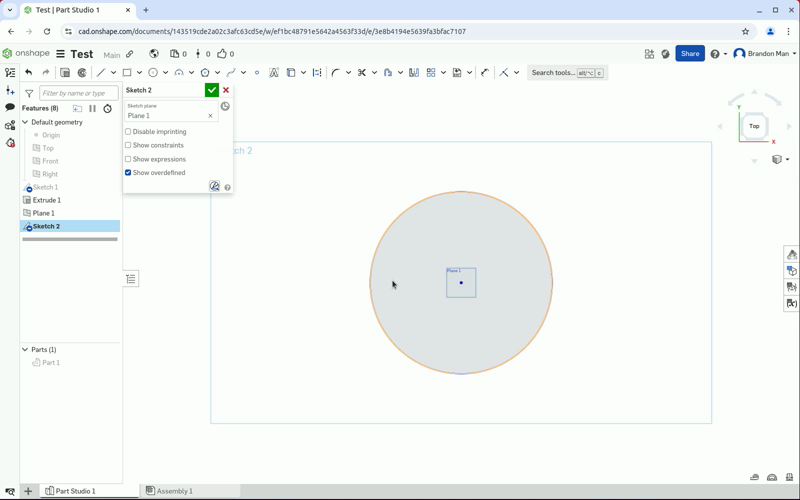
click(392, 280)
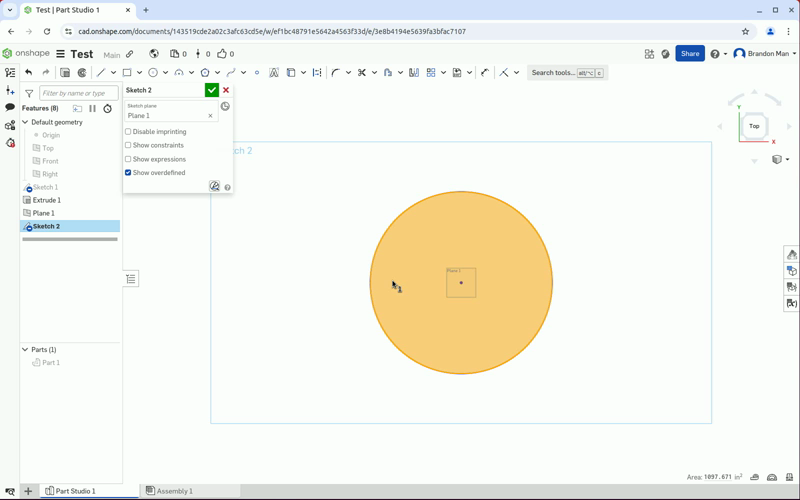
mouse_move(73, 352)
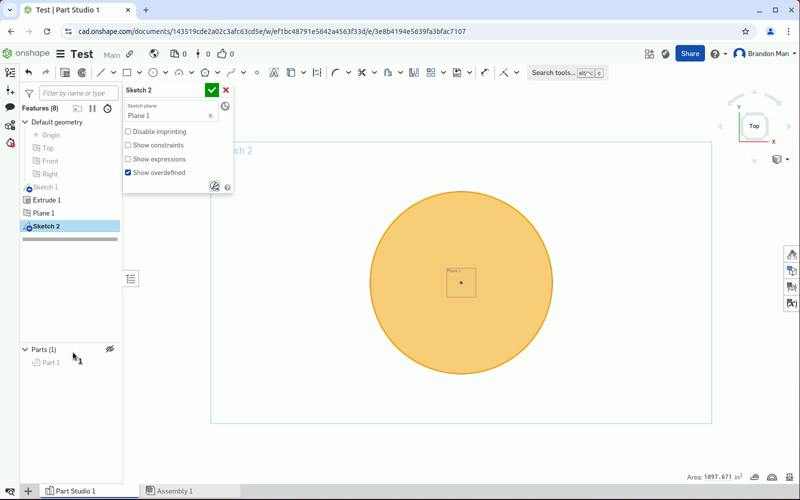
key(shift+y)
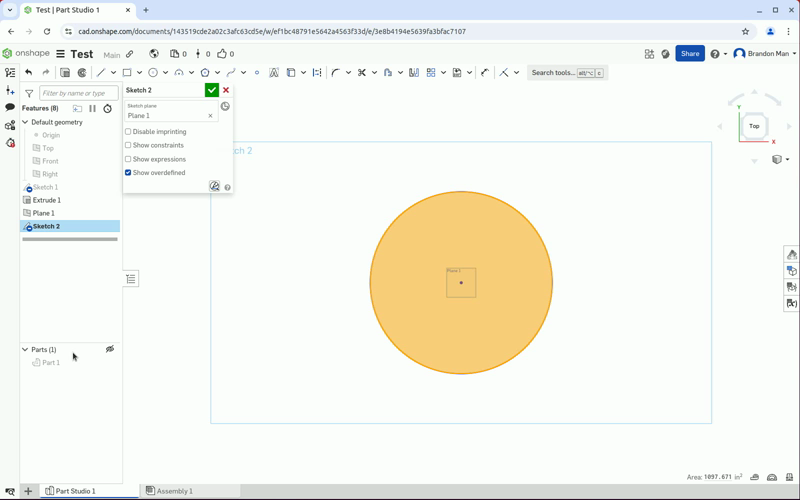
key(shift+e)
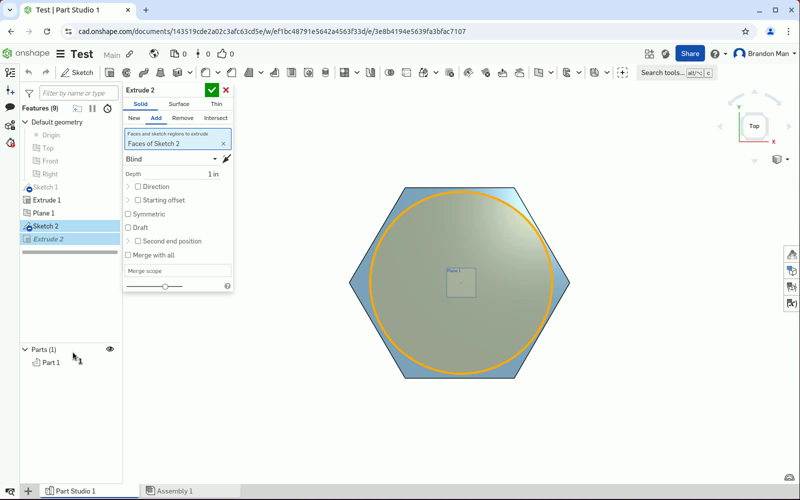
mouse_move(143, 106)
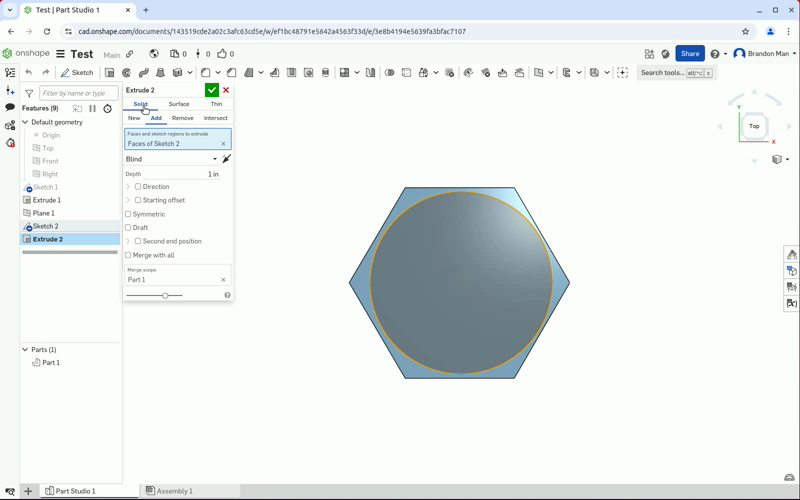
click(143, 106)
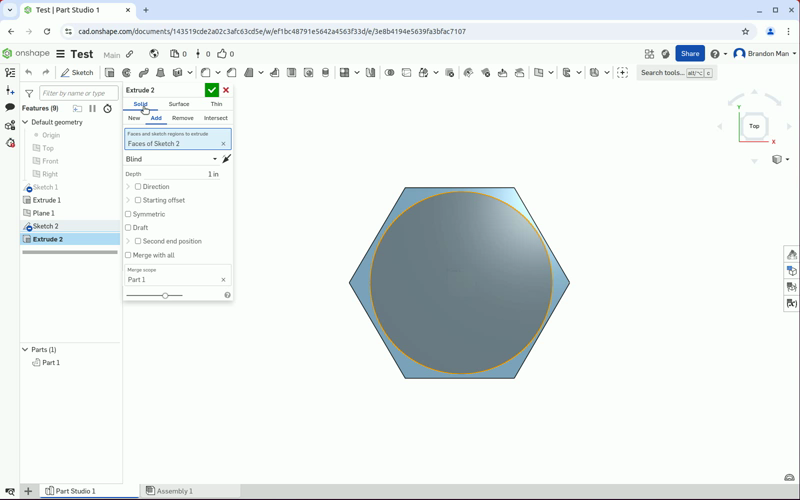
mouse_move(137, 120)
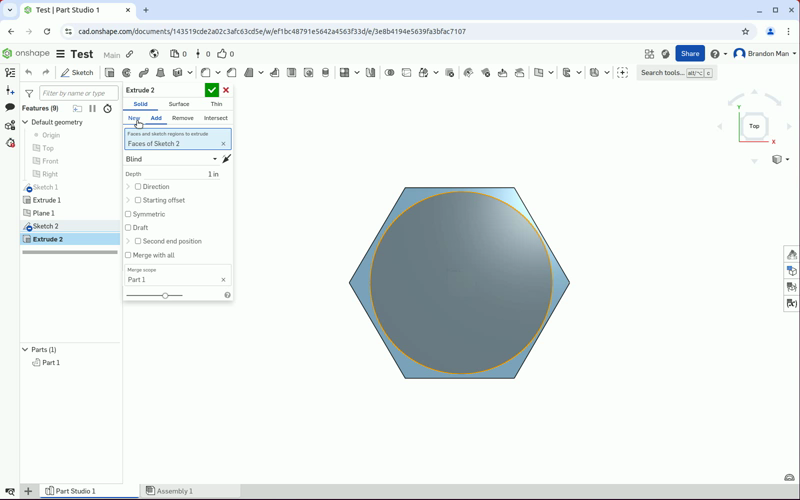
click(137, 120)
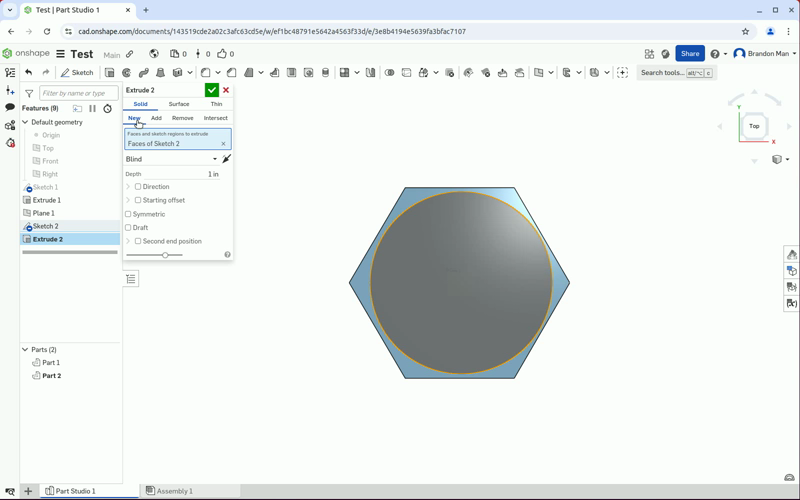
key(tab, 4)
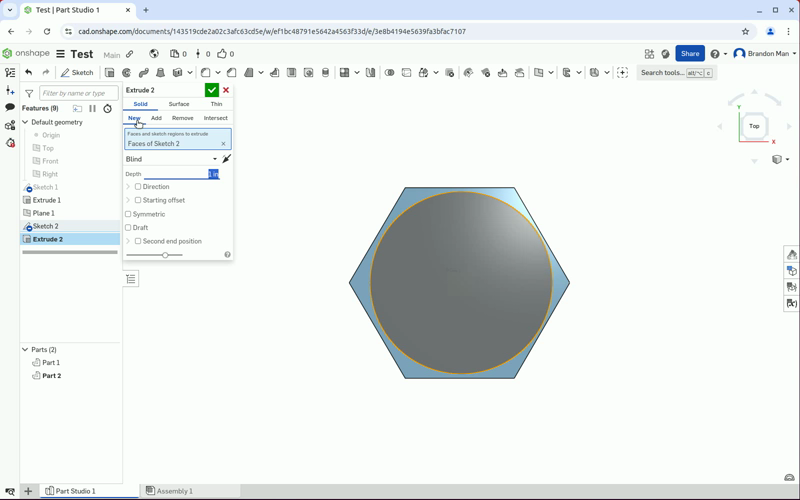
text(7.703)
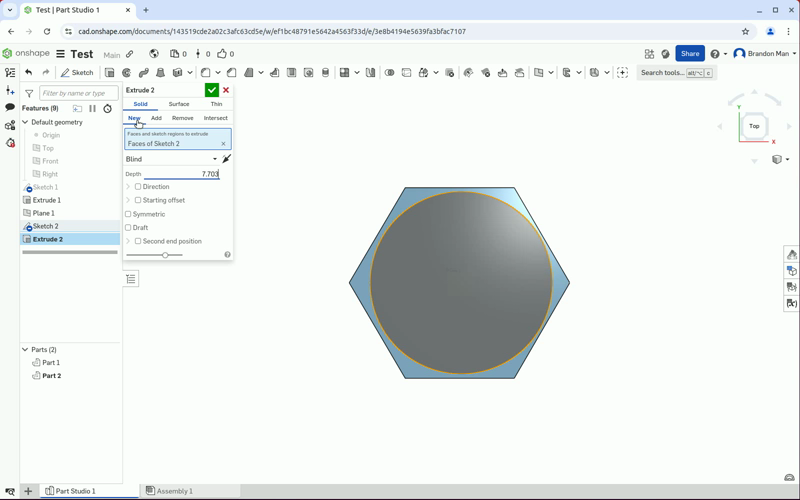
key(enter)
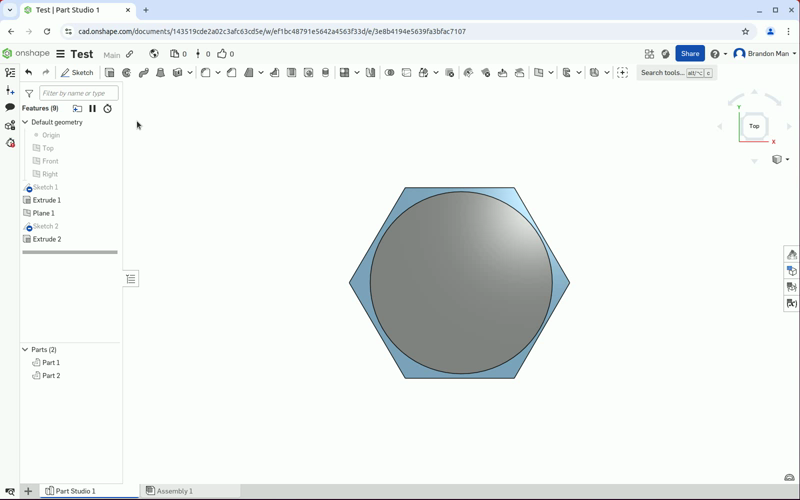
key(shift+h)
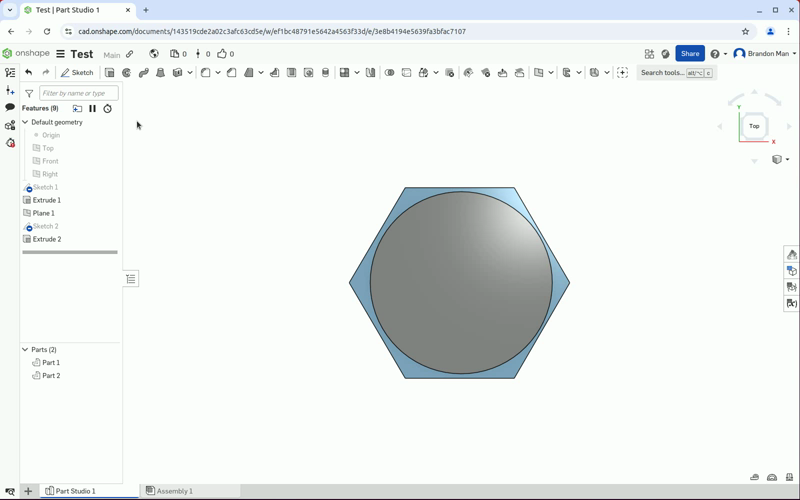
key(shift+h)
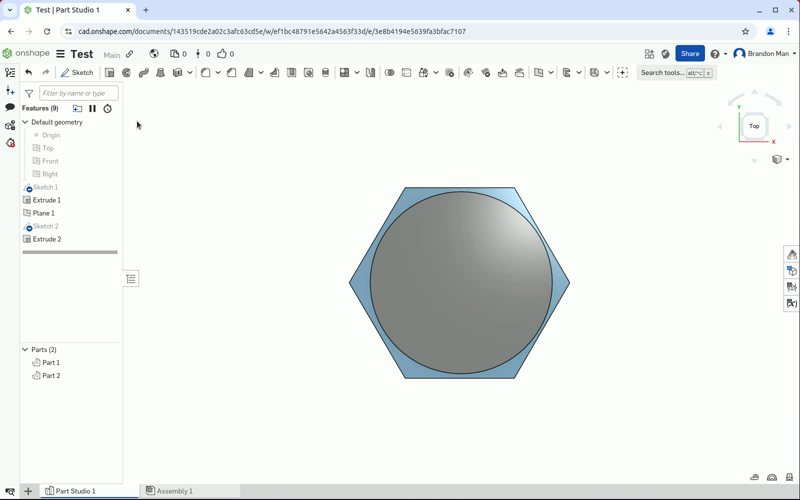
key(shift+7)
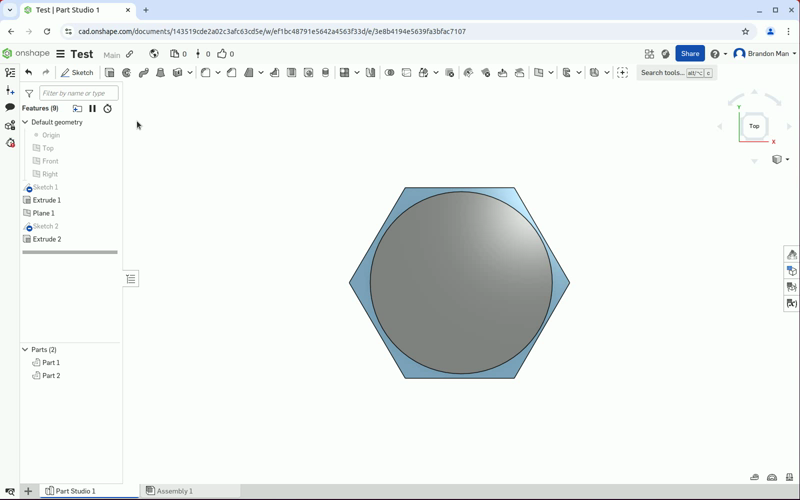
key(up, 3)
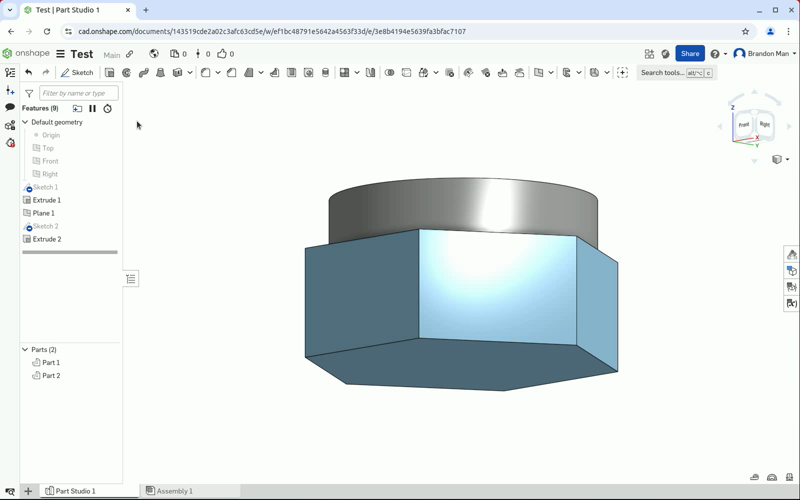
key(left, 3)
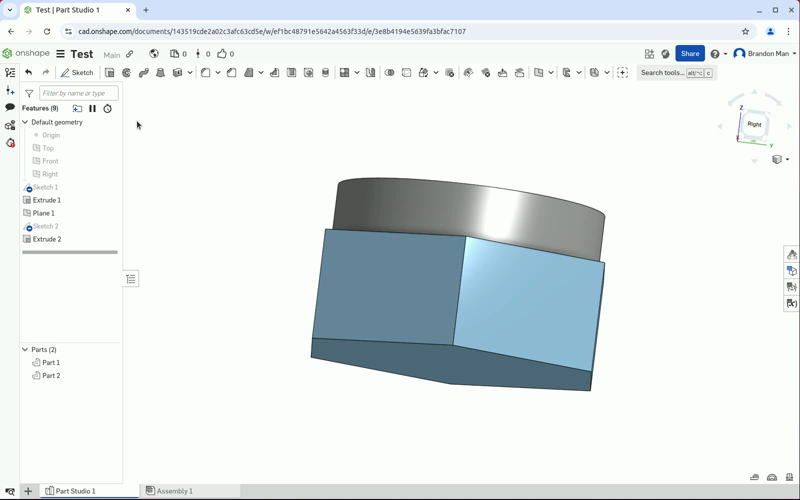
key(right, 3)
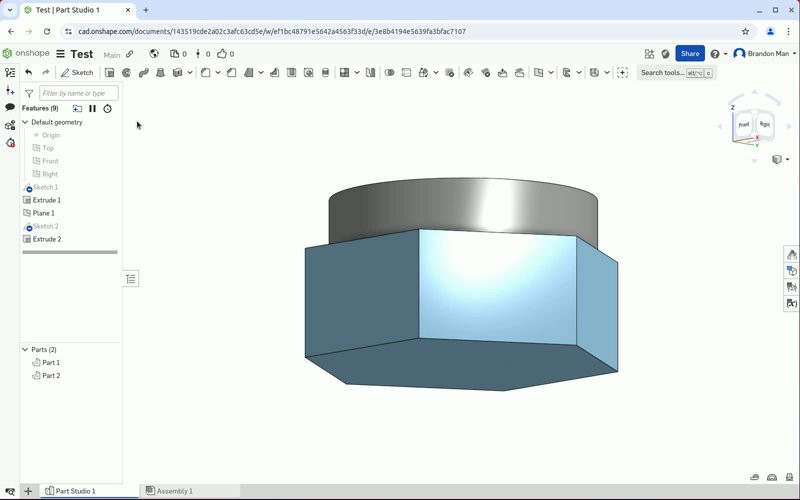
key(down, 3)
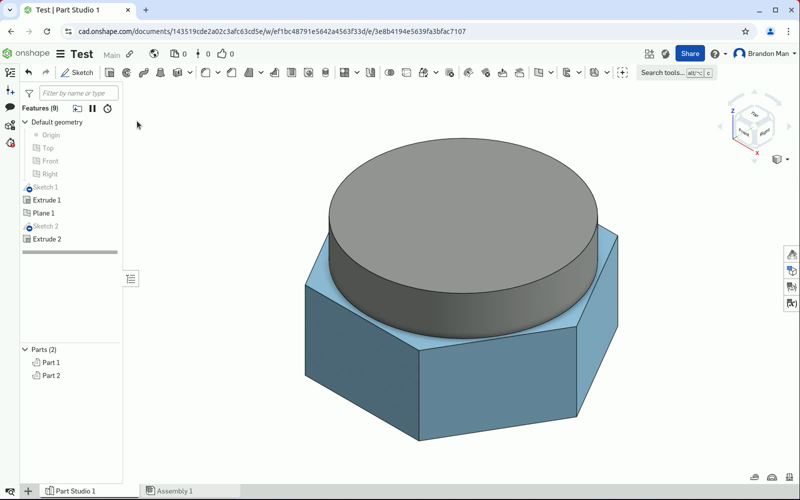
mouse_move(73, 189)
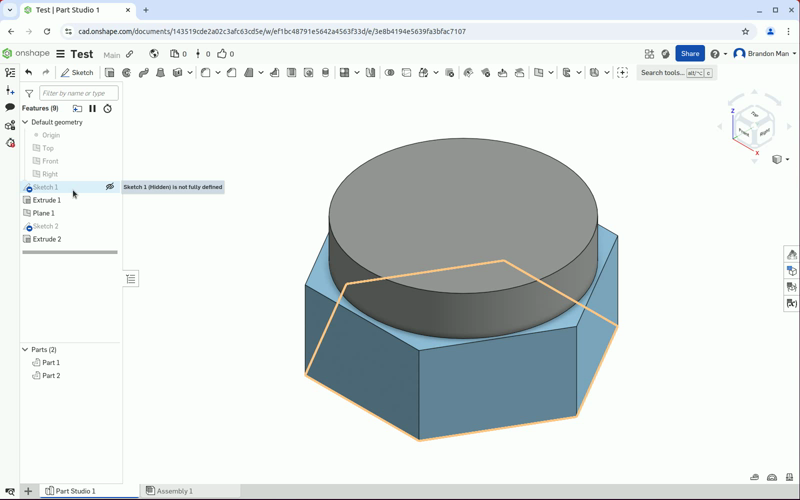
click(73, 189)